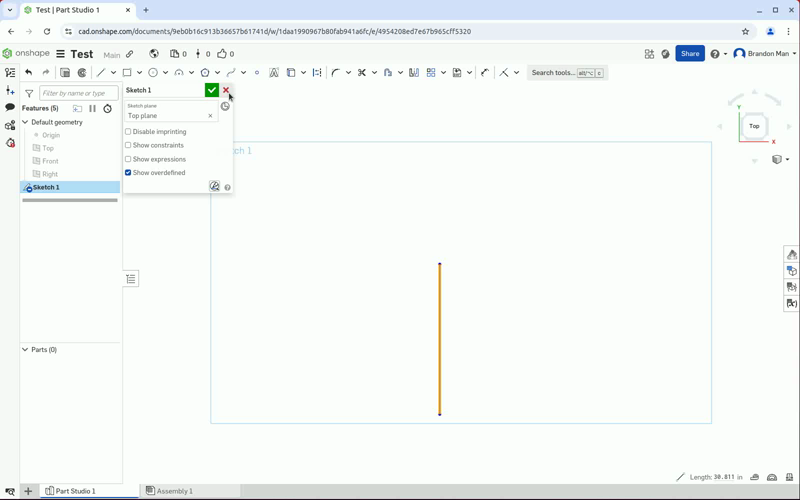
key(shift+h)
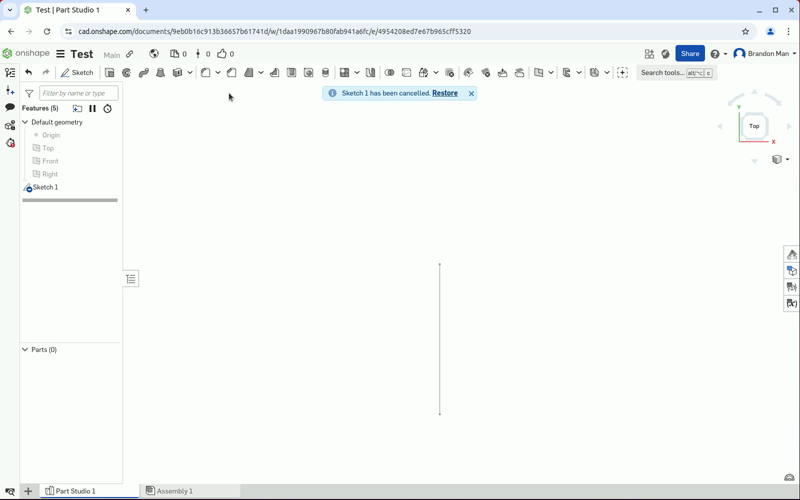
mouse_move(73, 352)
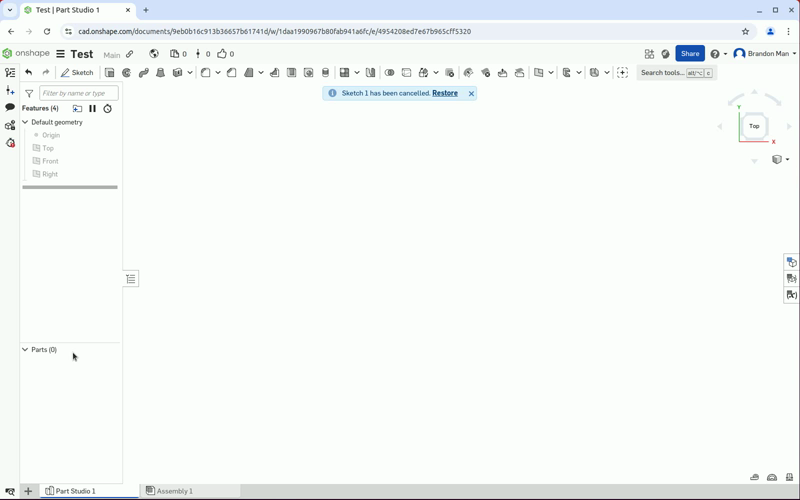
key(y)
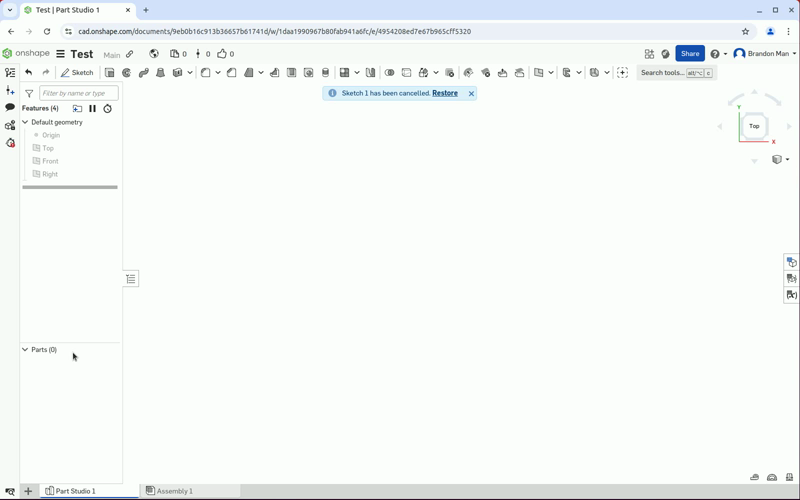
key(shift+p)
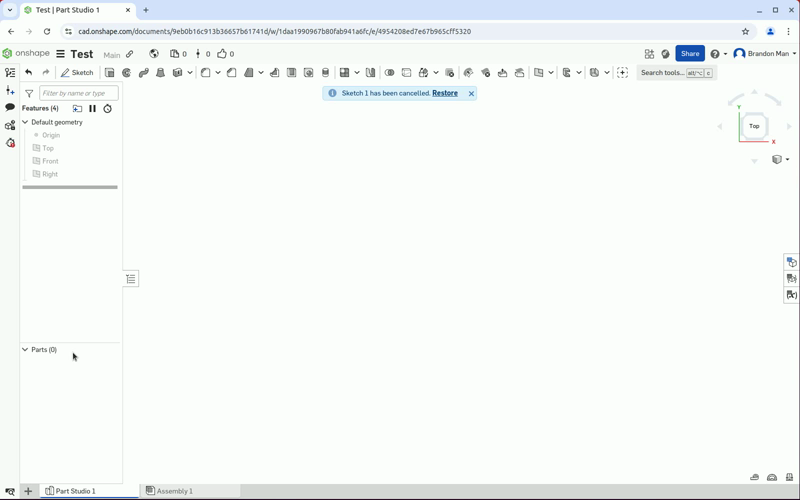
key(space)
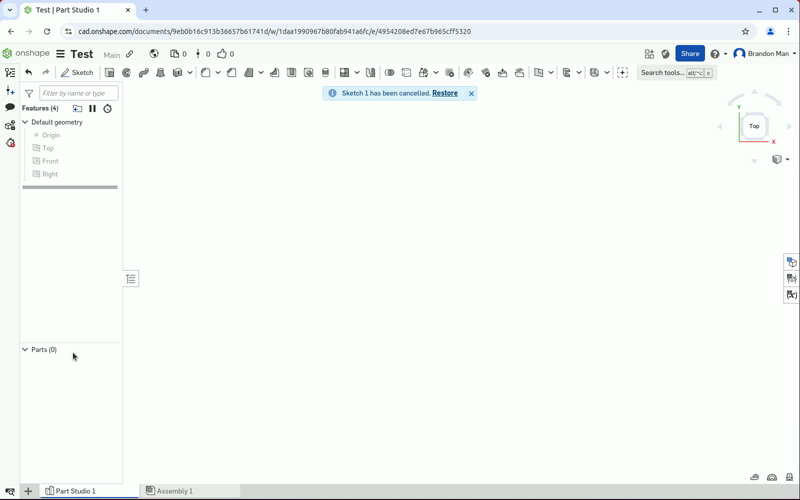
key_down(shift)
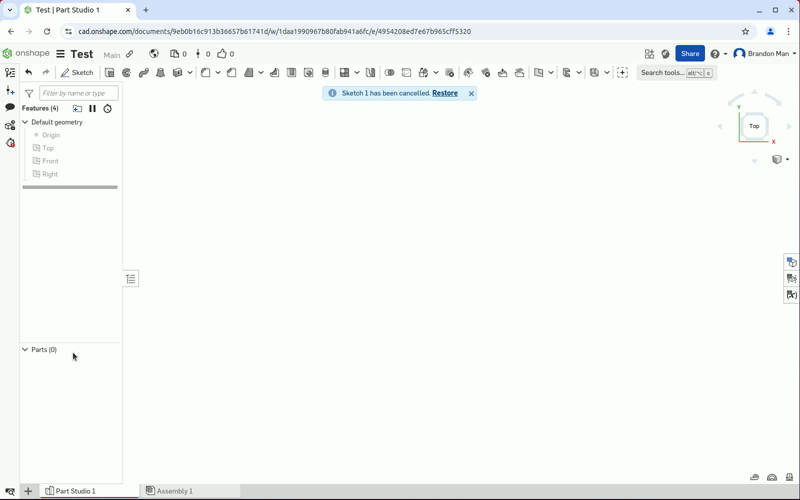
key(up)
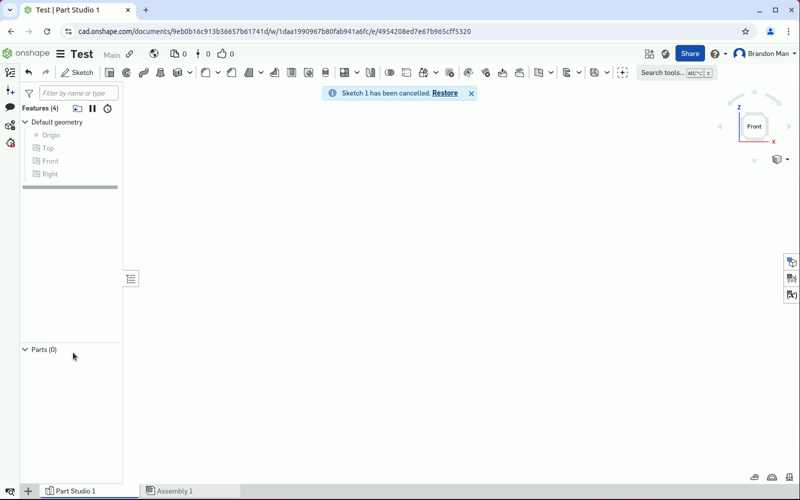
key_up(shift)
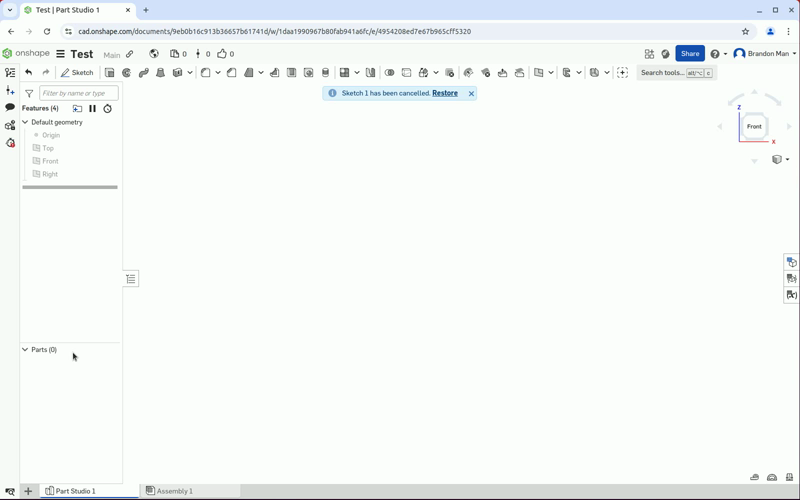
mouse_move(73, 352)
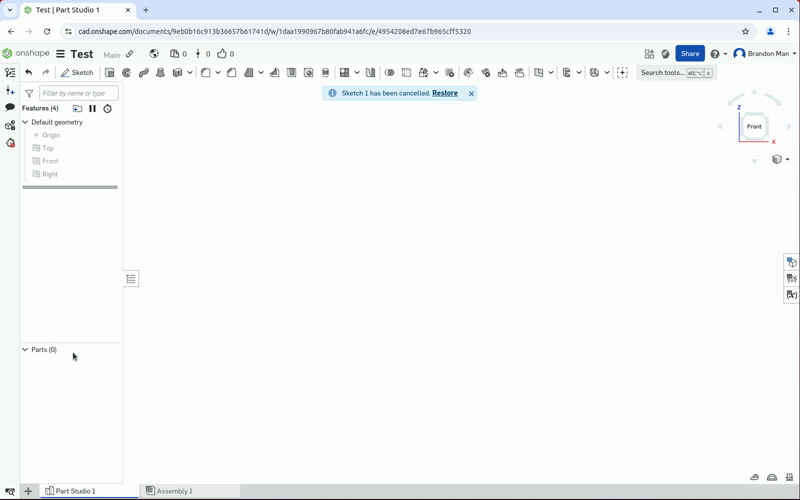
key(shift+y)
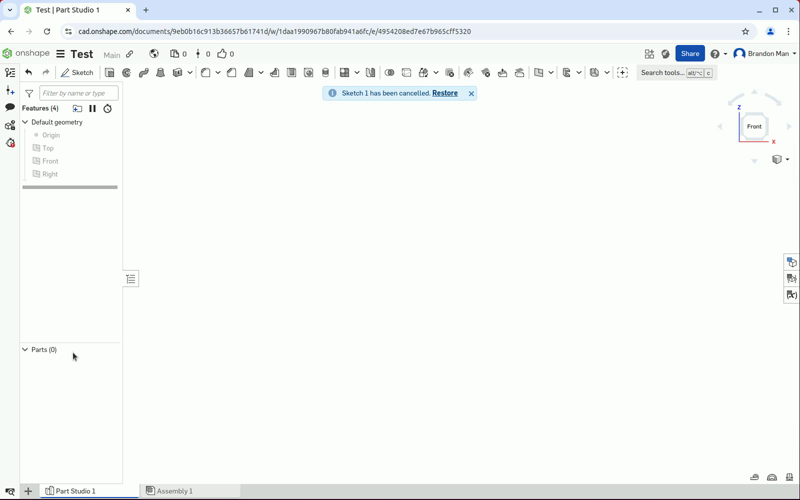
key(shift+s)
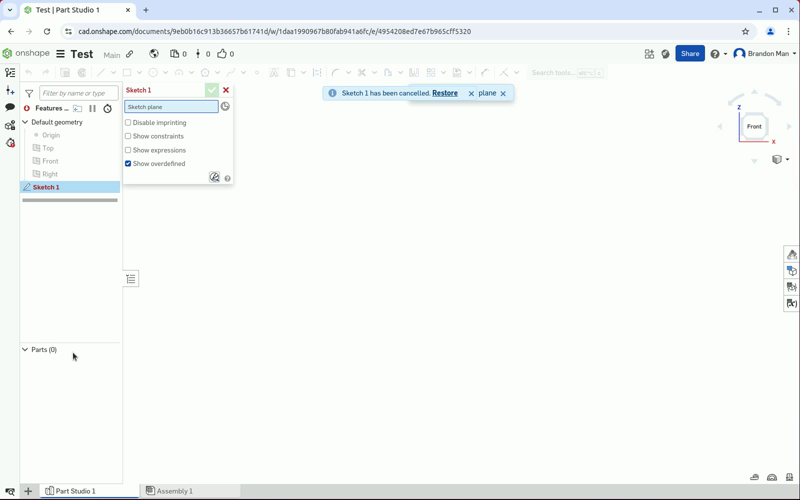
mouse_move(73, 163)
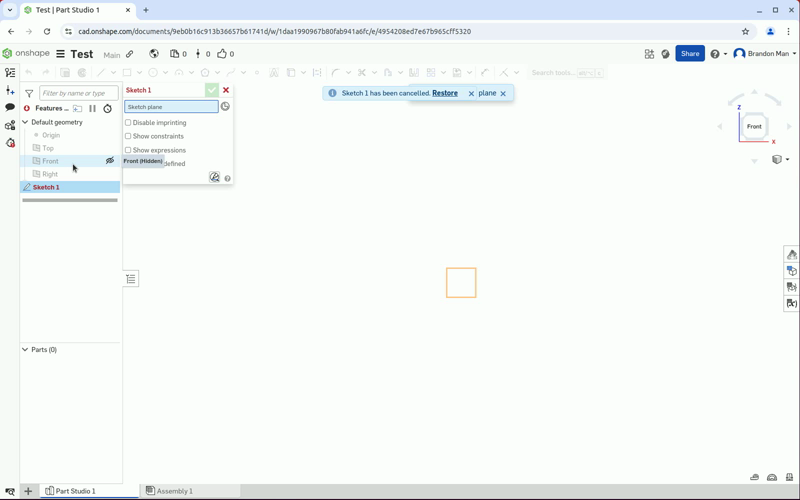
click(73, 163)
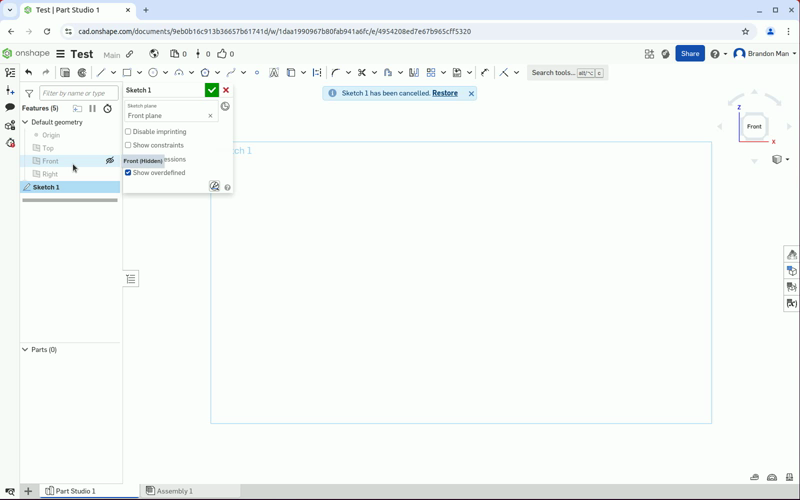
mouse_move(73, 352)
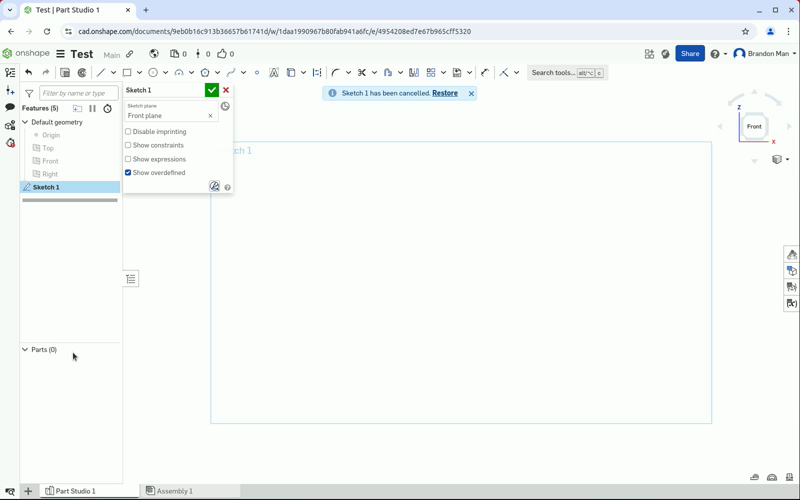
key(y)
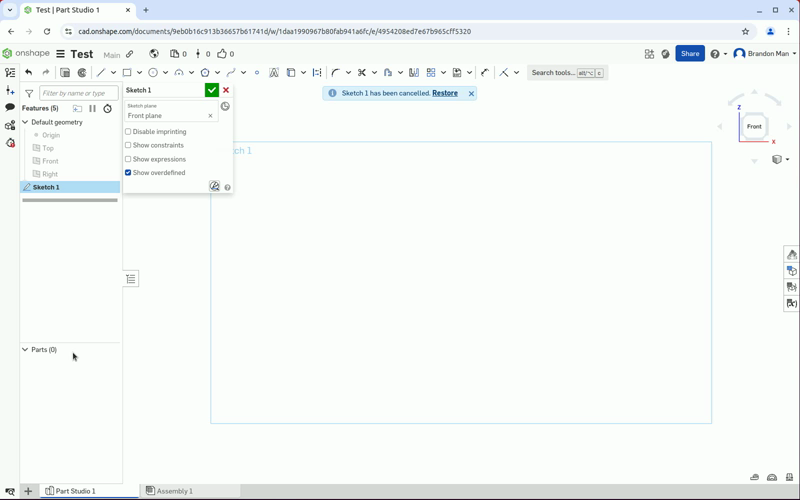
key(l)
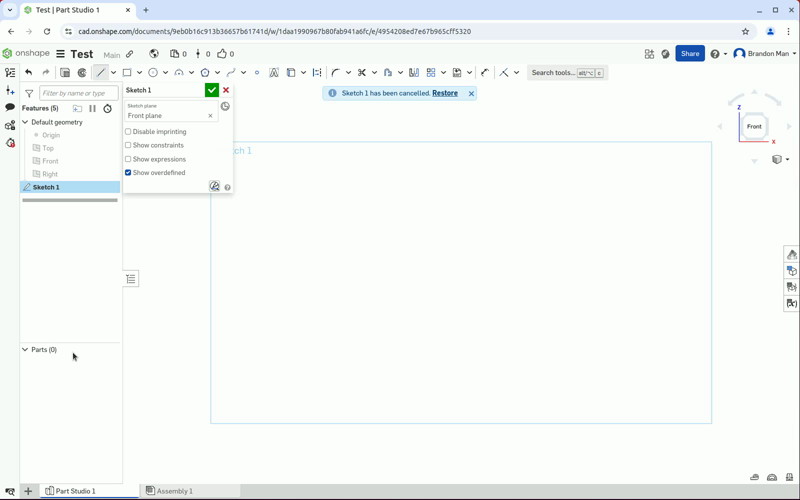
key_down(shift)
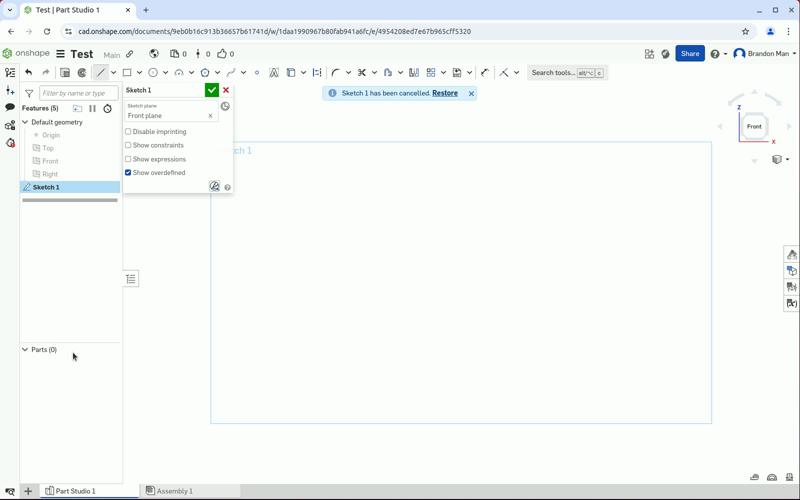
mouse_move(460, 309)
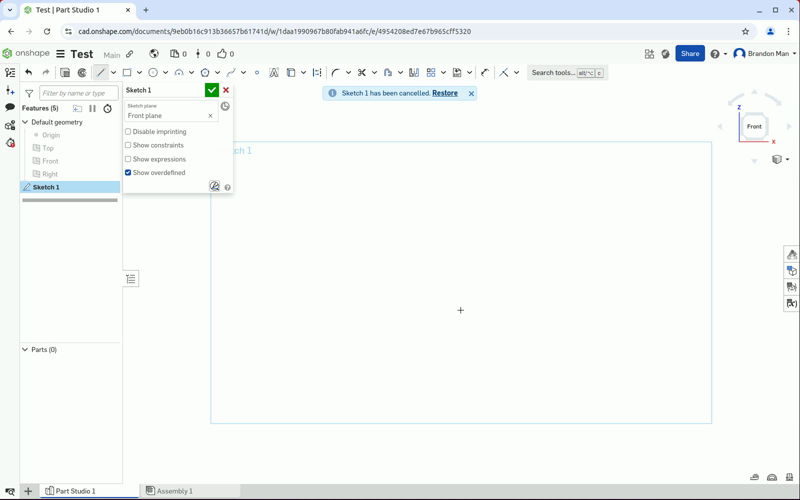
click(460, 309)
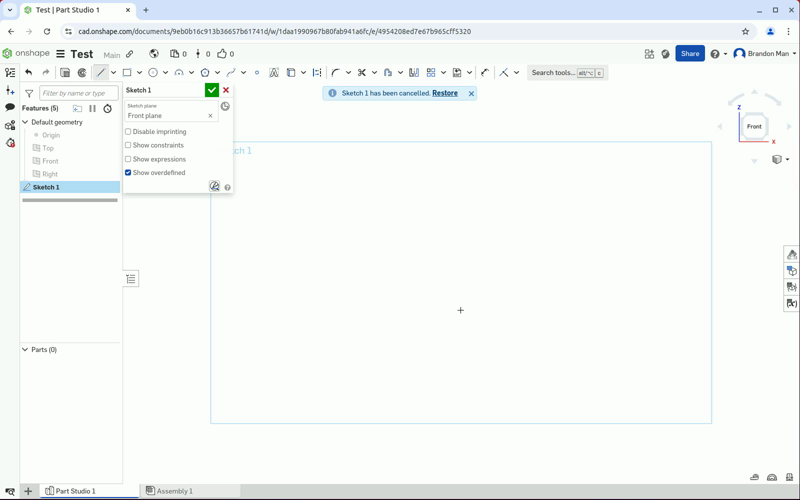
key_up(shift)
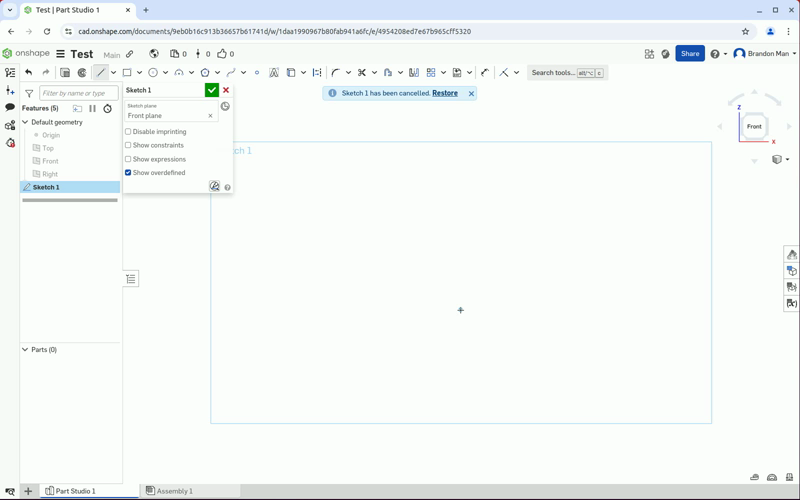
key_down(shift)
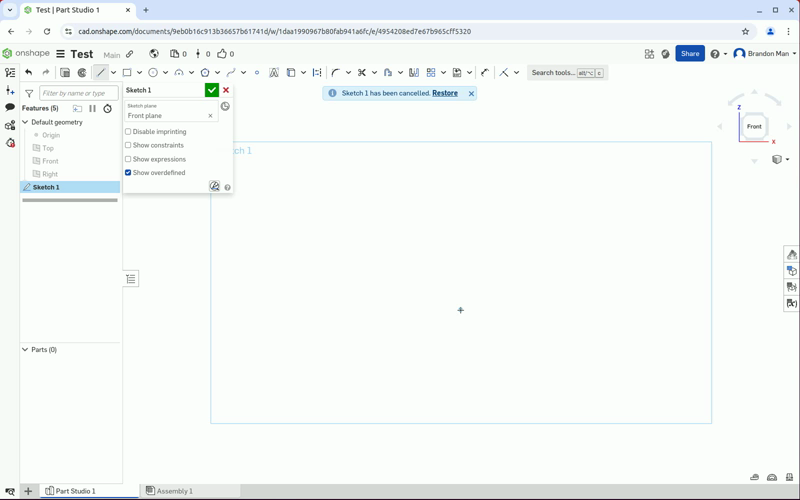
mouse_move(490, 309)
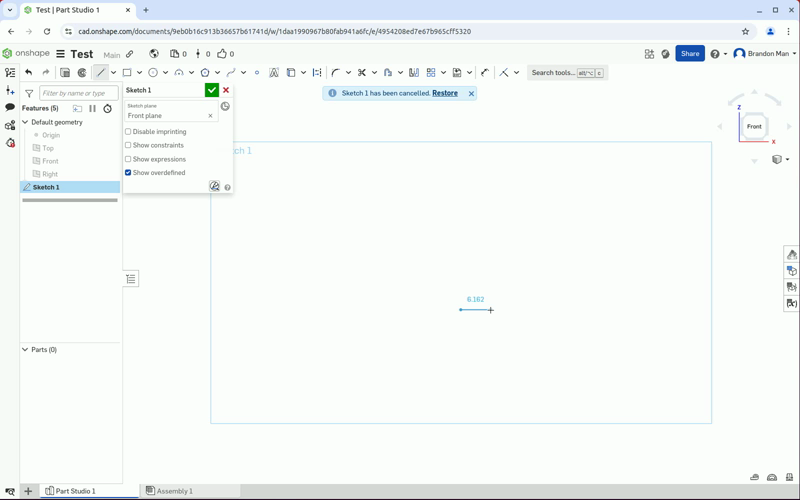
mouse_move(460, 283)
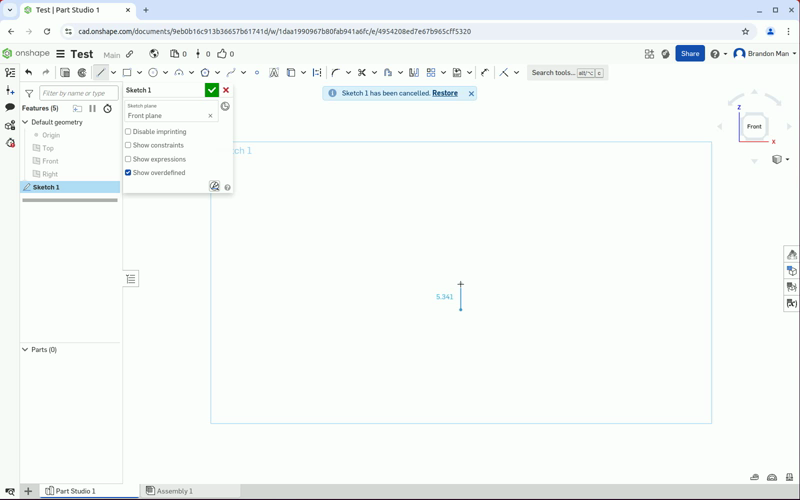
click(460, 283)
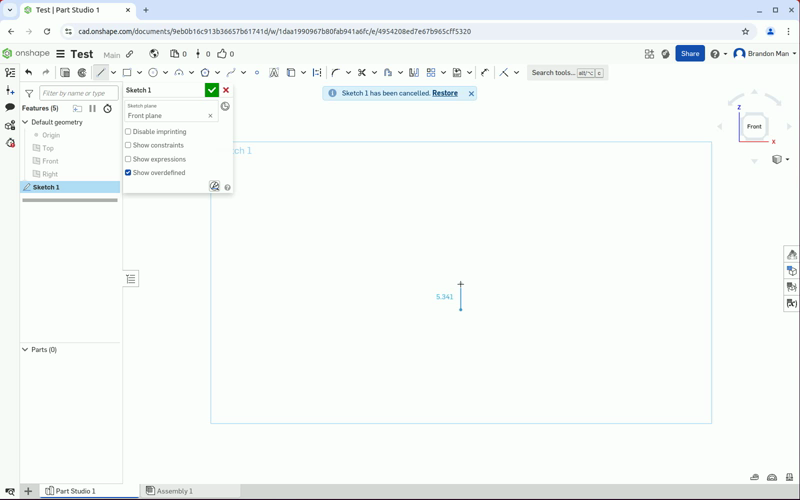
key_up(shift)
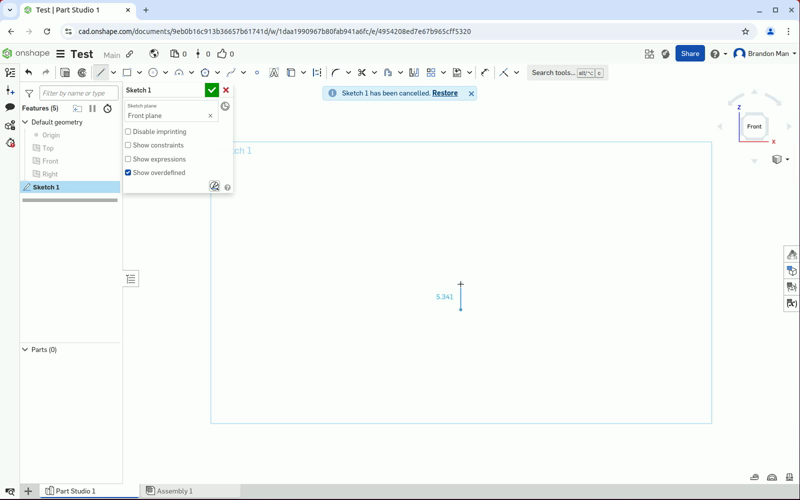
key(esc)
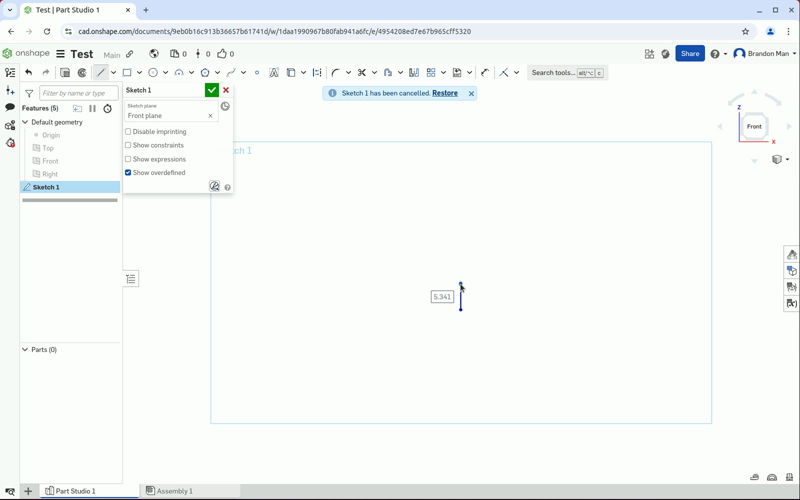
key(a)
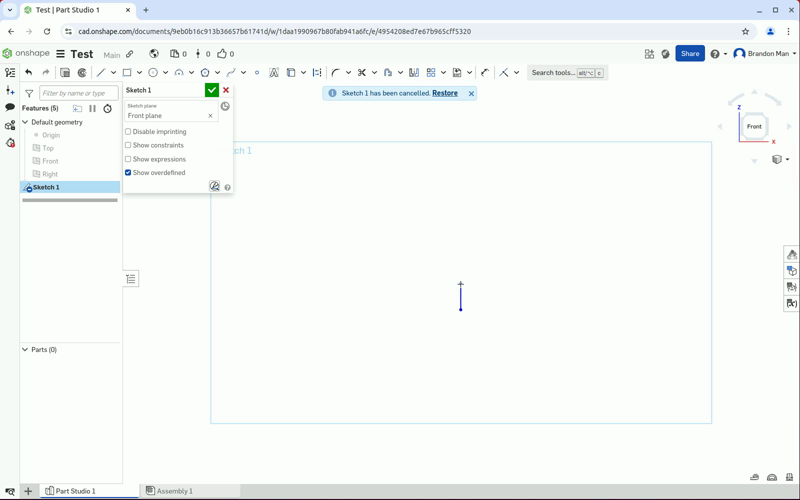
mouse_move(460, 283)
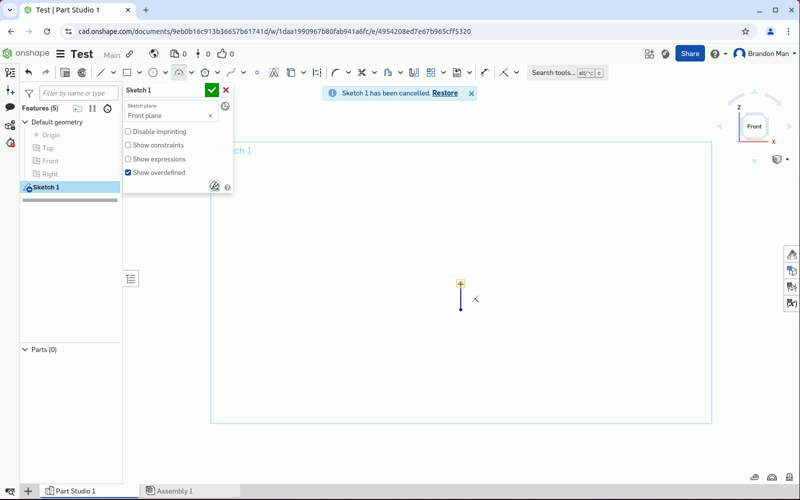
click(460, 283)
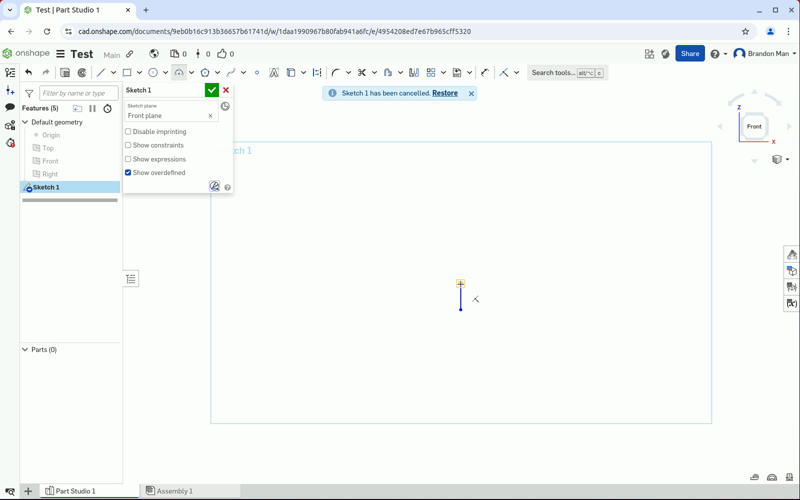
key_down(shift)
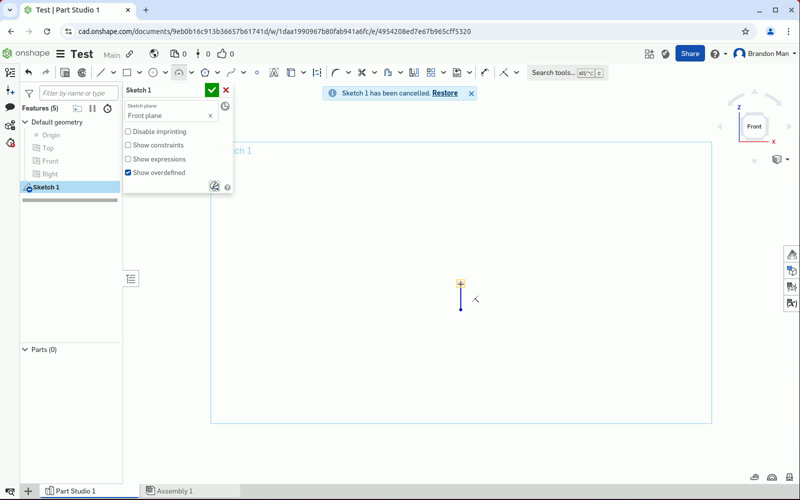
mouse_move(488, 257)
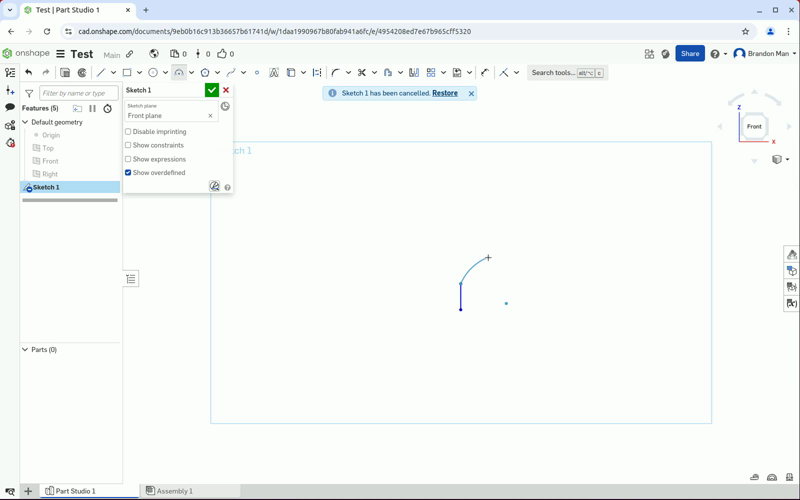
click(488, 257)
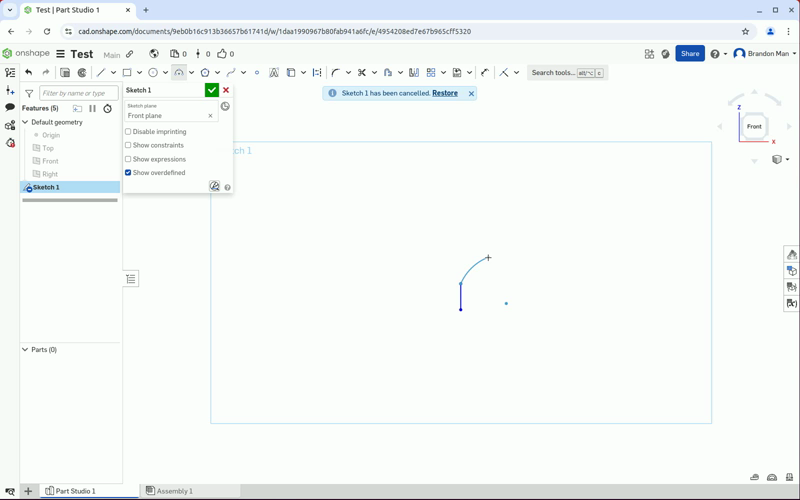
mouse_move(441, 235)
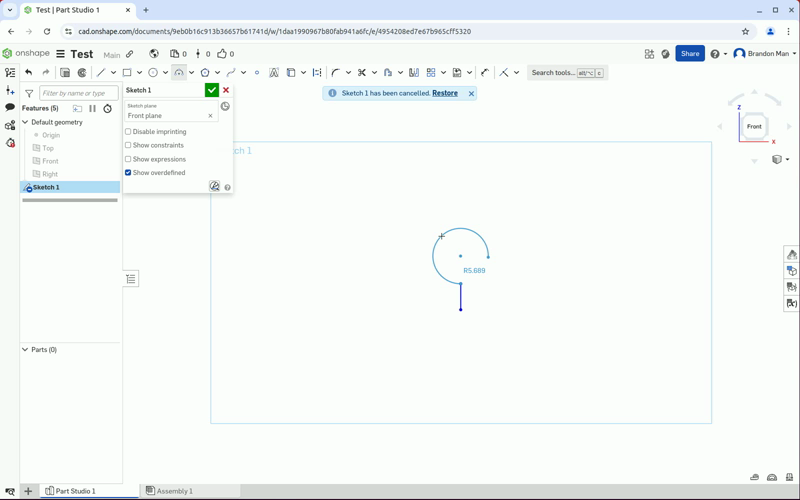
click(441, 235)
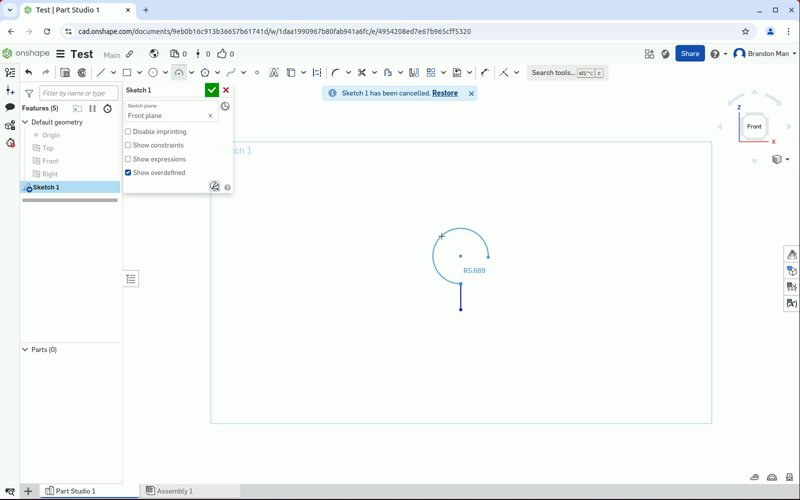
key_up(shift)
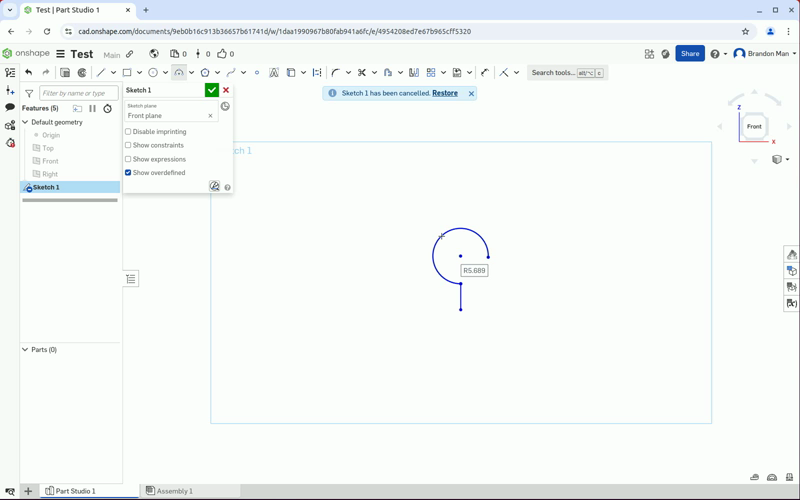
key(esc)
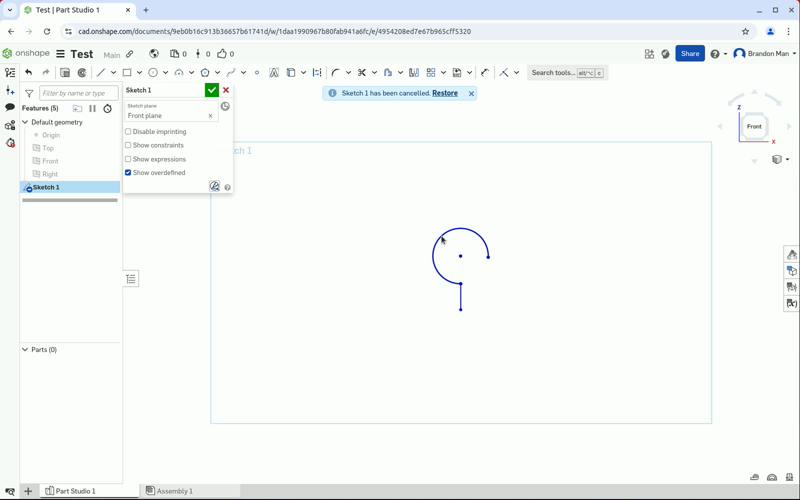
key(l)
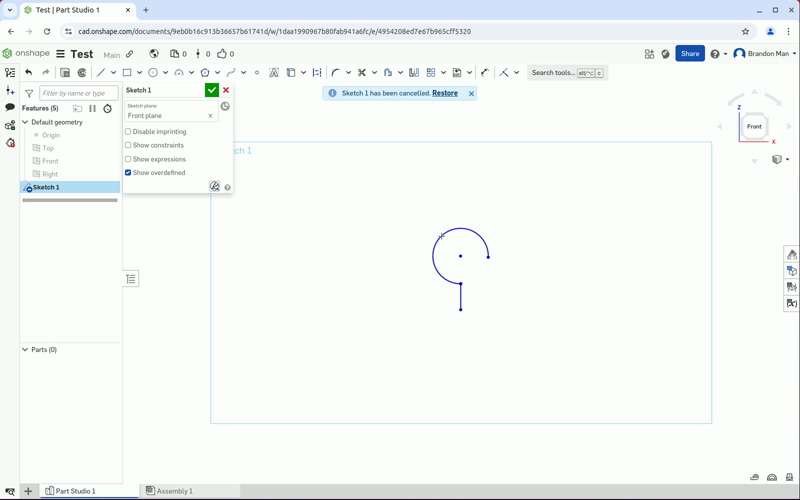
mouse_move(488, 257)
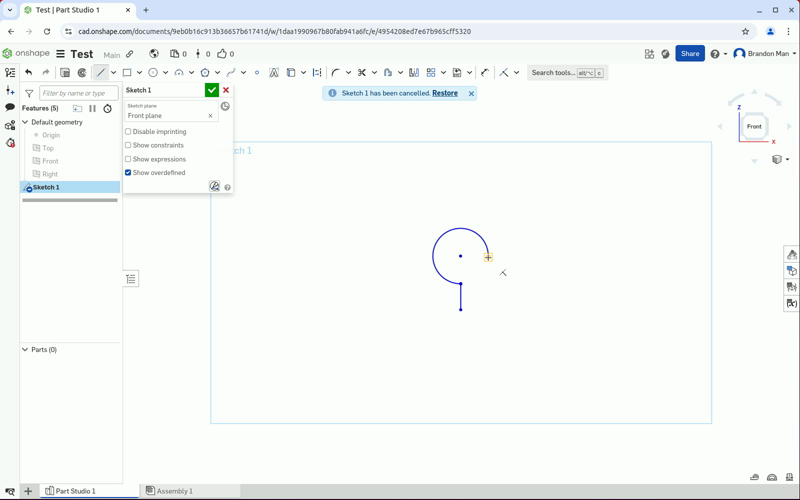
click(488, 257)
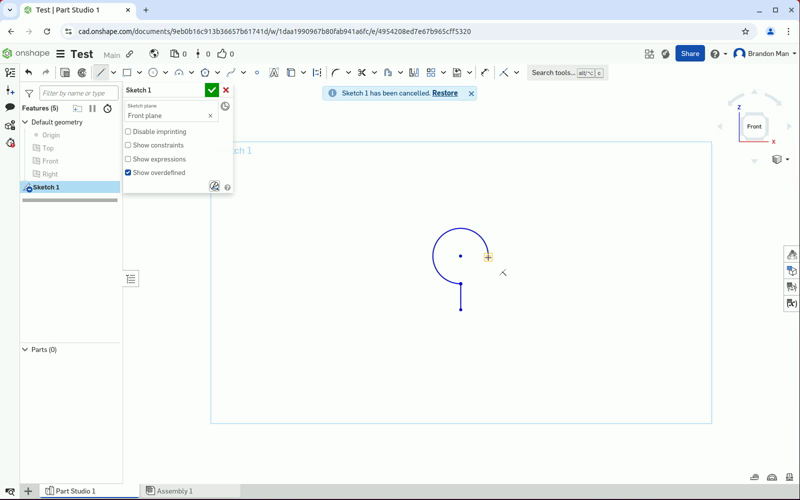
key_down(shift)
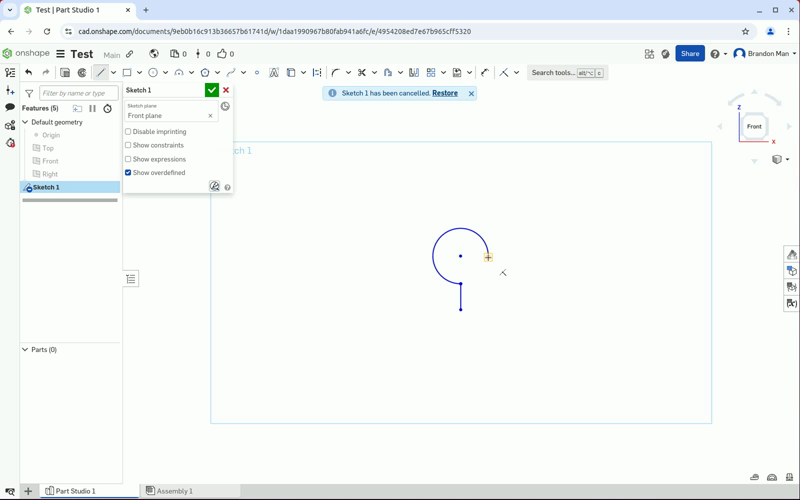
mouse_move(518, 257)
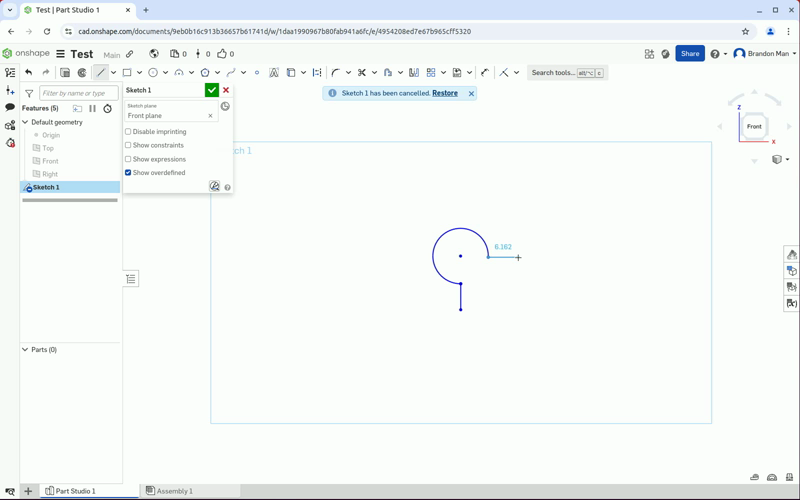
mouse_move(514, 257)
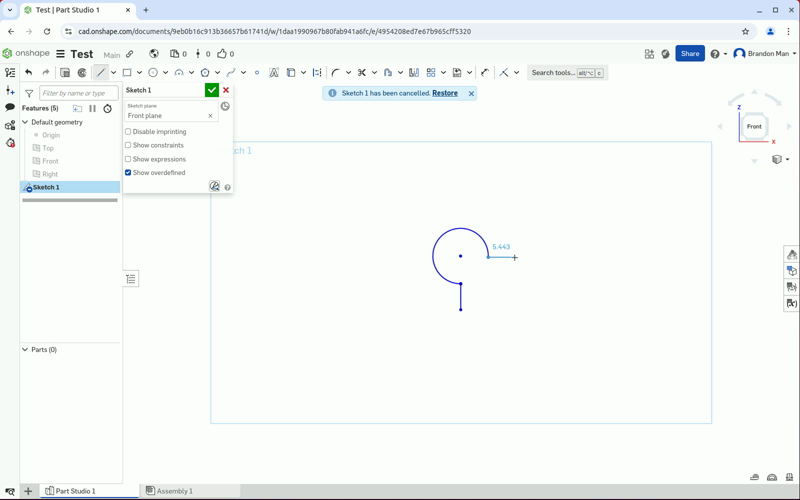
click(514, 257)
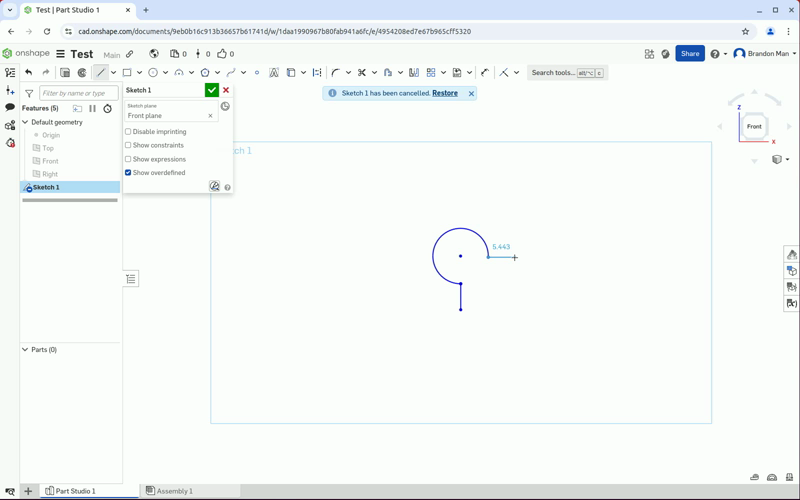
key_up(shift)
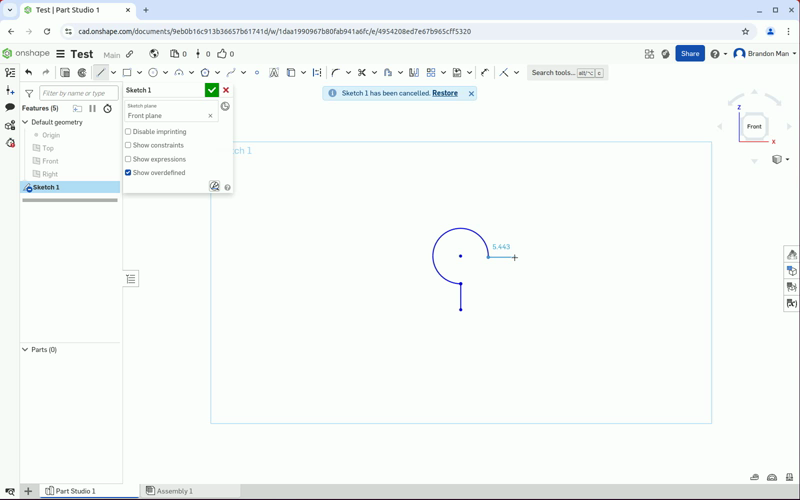
key(esc)
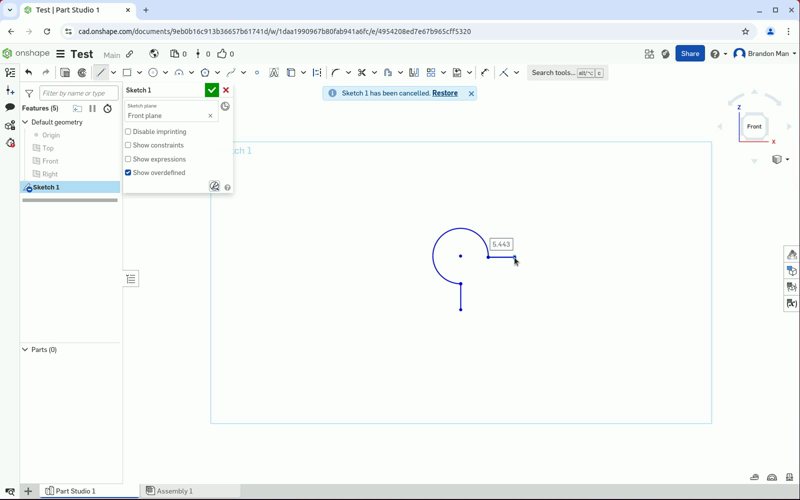
key(a)
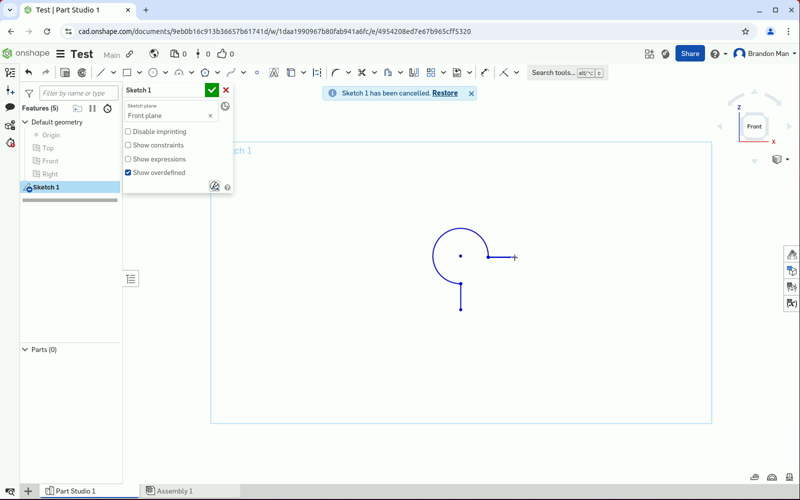
mouse_move(514, 257)
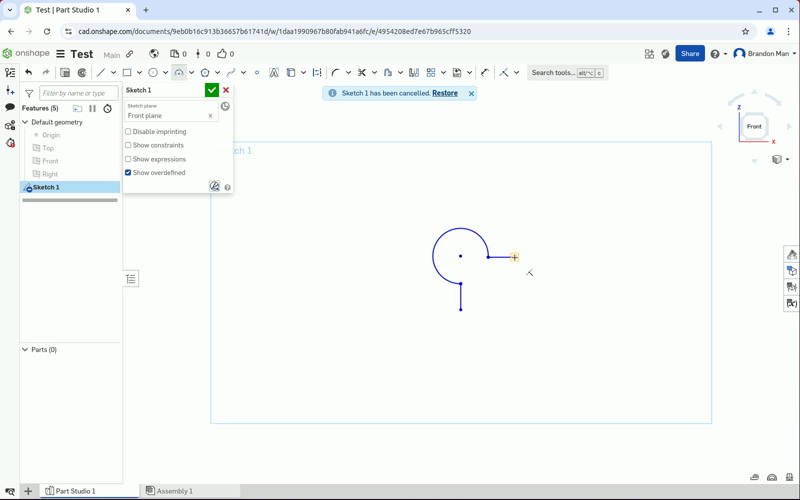
click(514, 257)
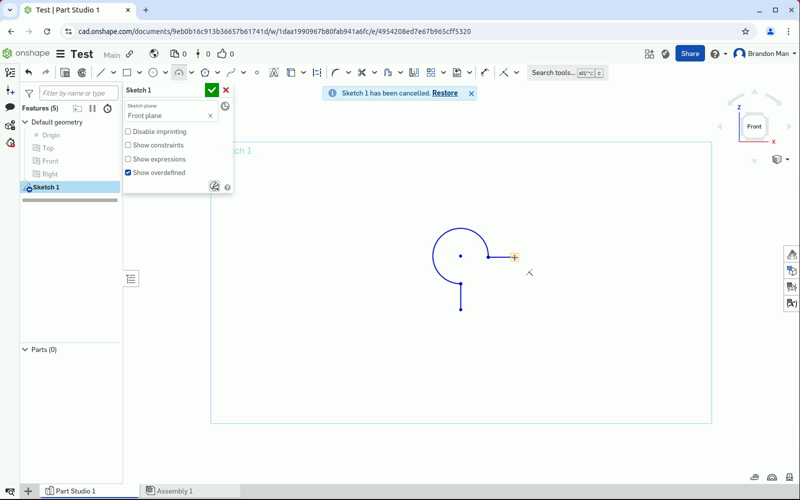
mouse_move(460, 309)
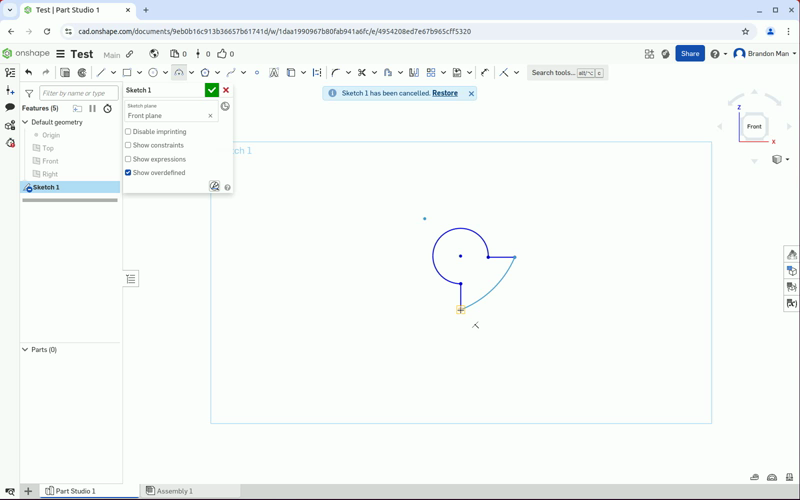
click(460, 309)
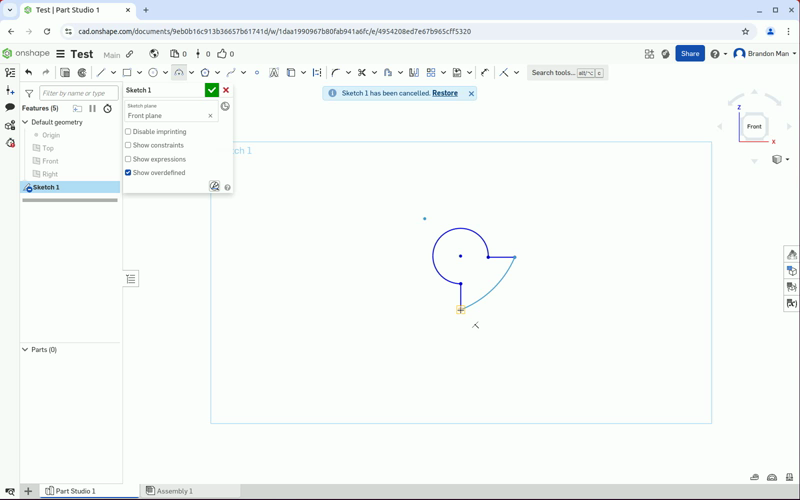
key_down(shift)
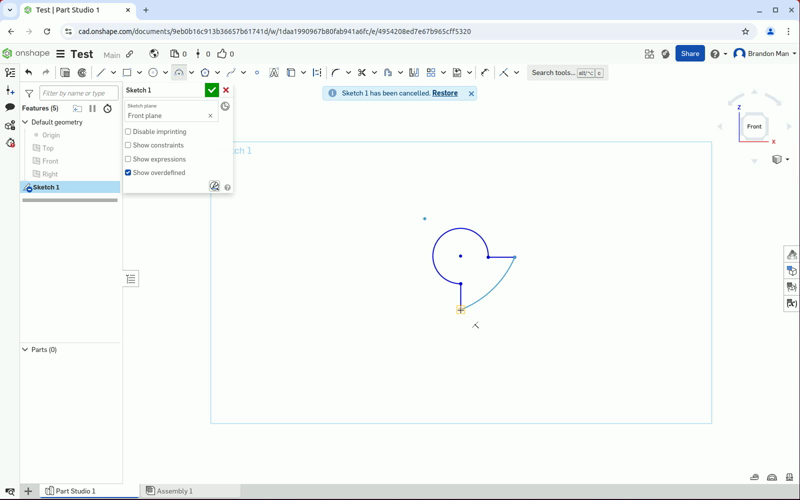
mouse_move(422, 217)
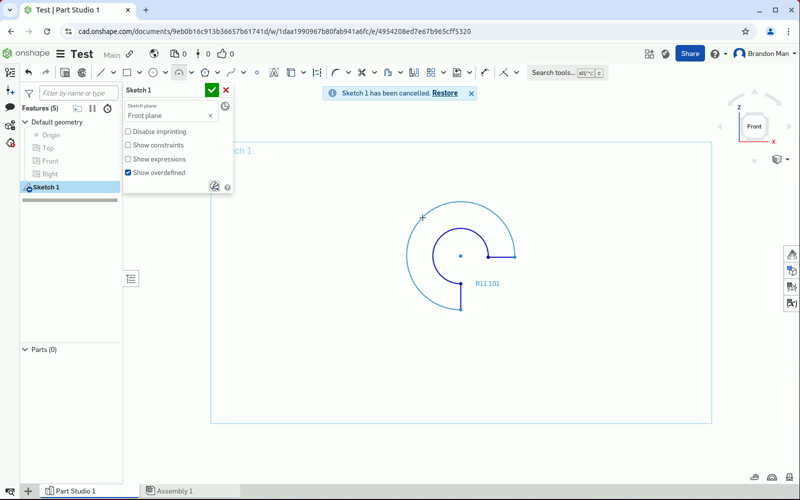
click(422, 217)
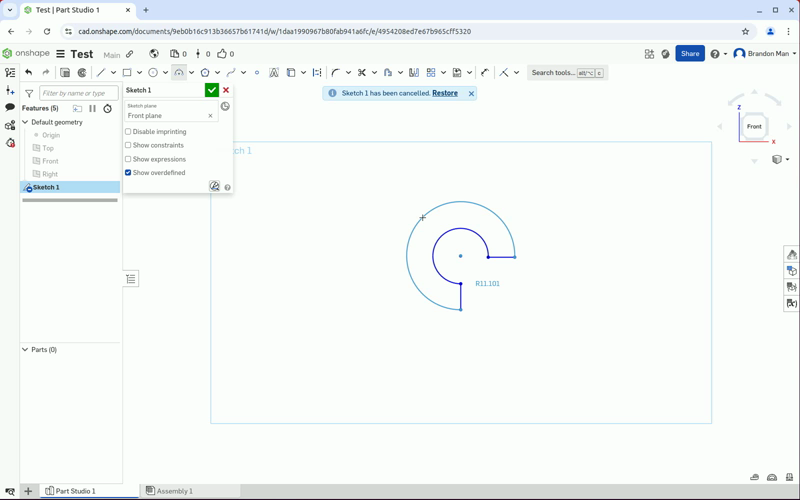
key_up(shift)
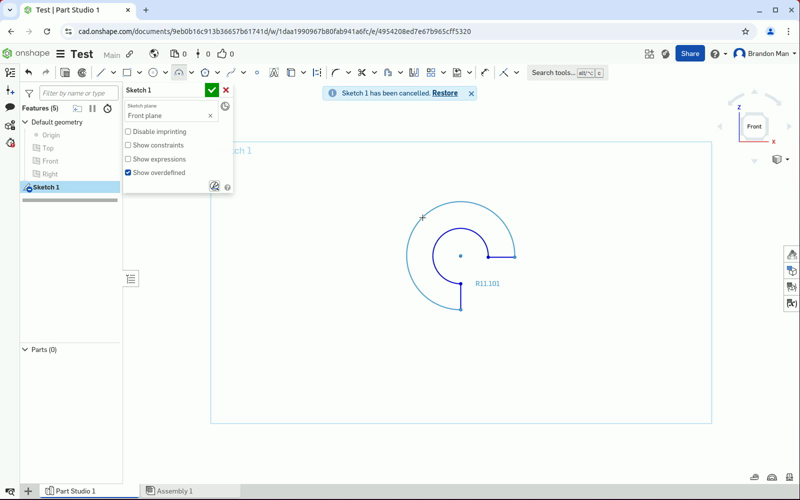
key(esc)
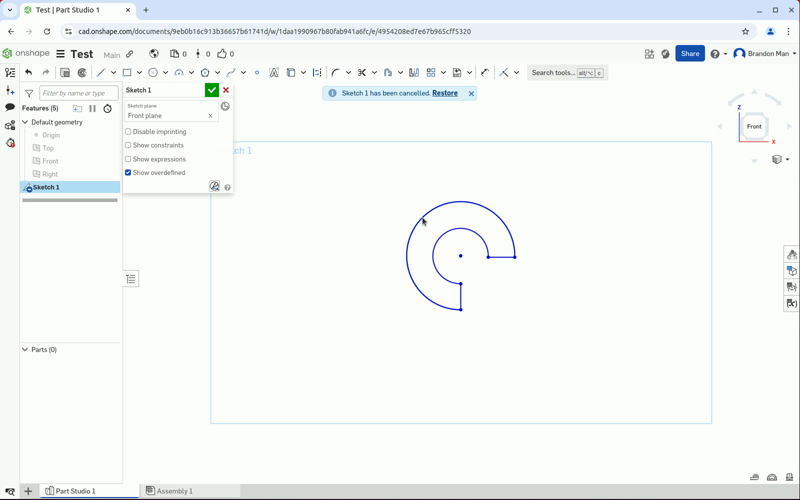
mouse_move(421, 228)
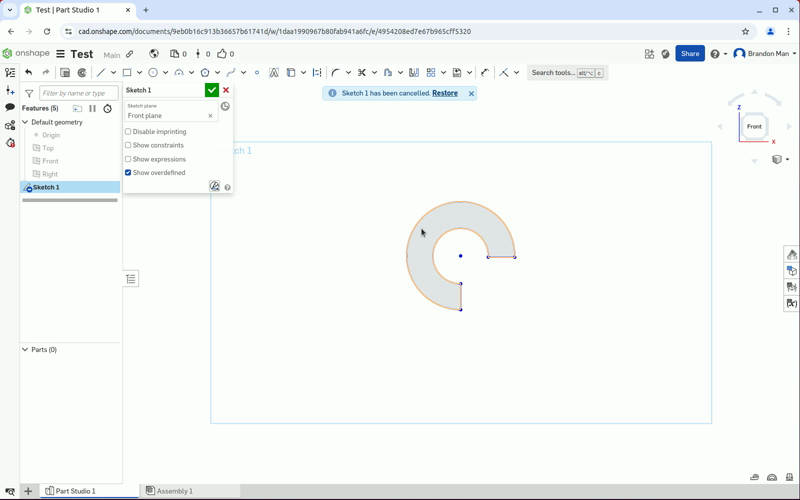
click(421, 228)
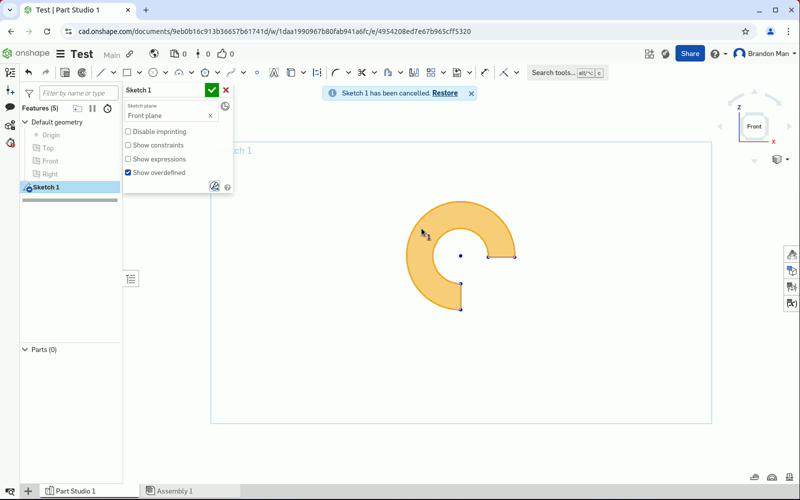
mouse_move(73, 352)
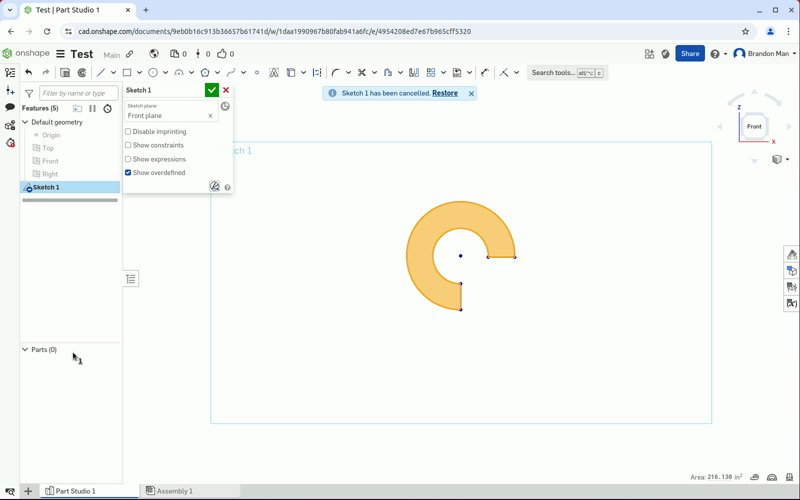
key(shift+y)
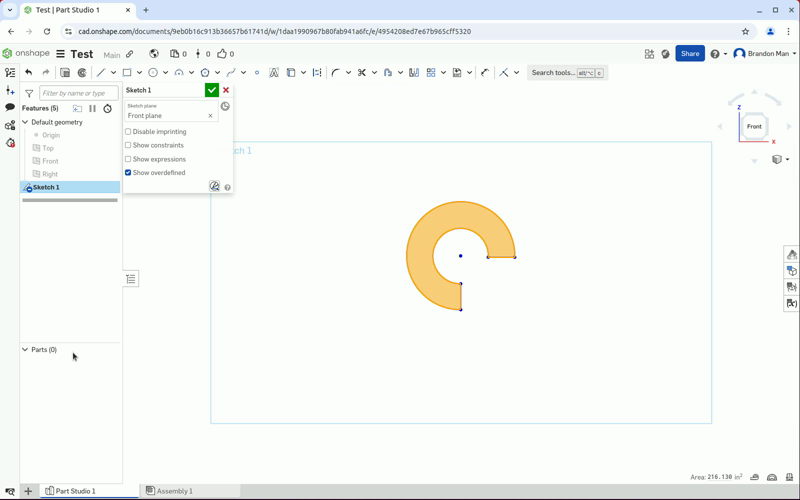
key(shift+e)
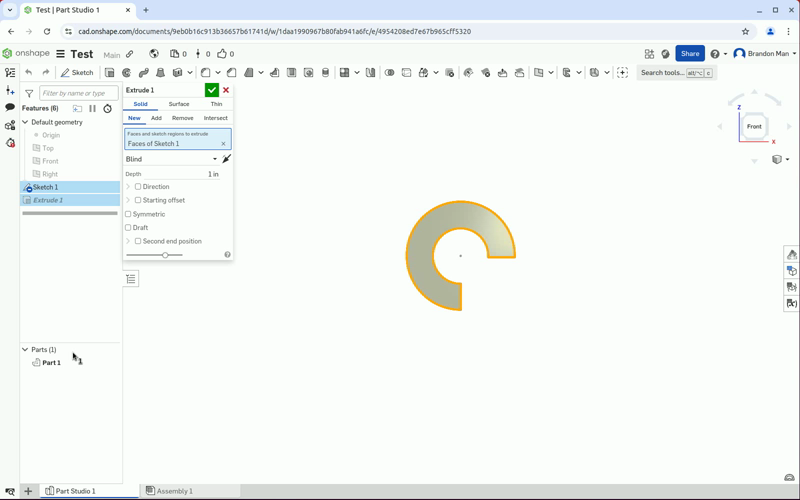
mouse_move(143, 106)
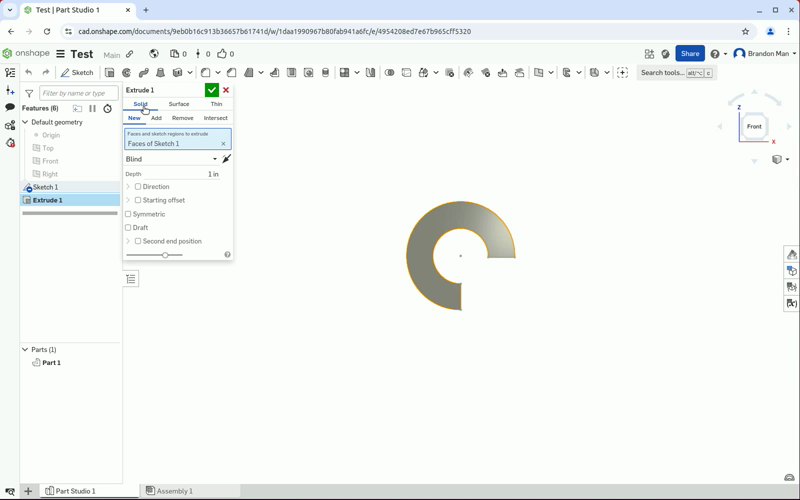
click(143, 106)
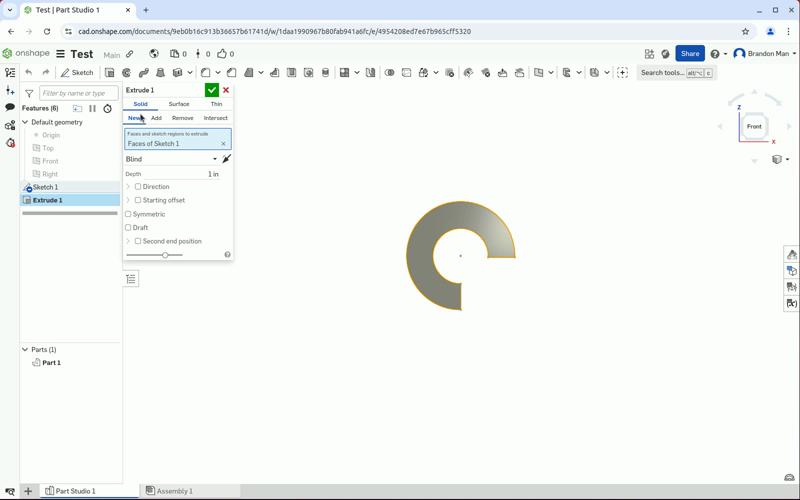
mouse_move(137, 120)
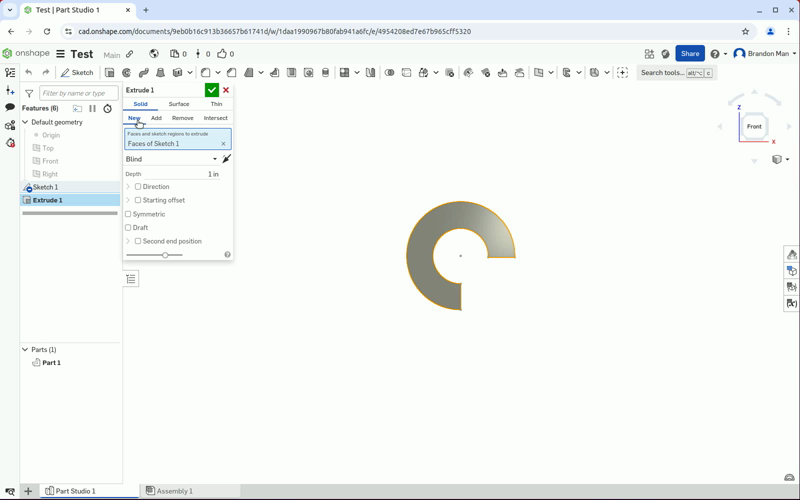
click(137, 120)
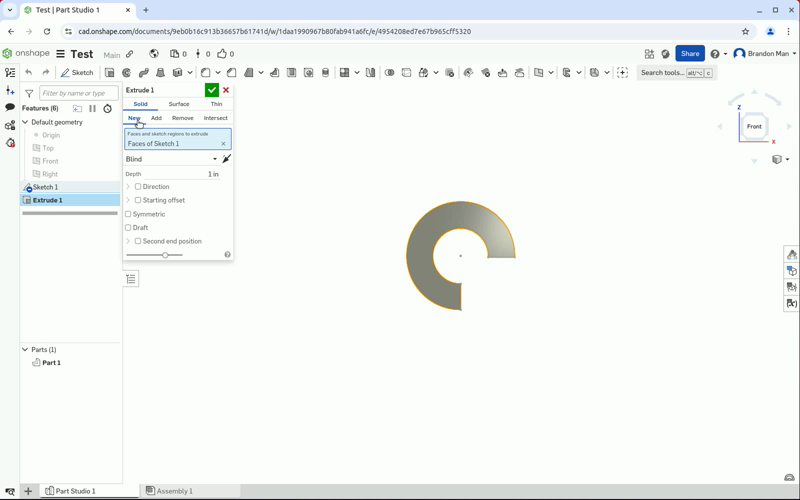
key(tab, 4)
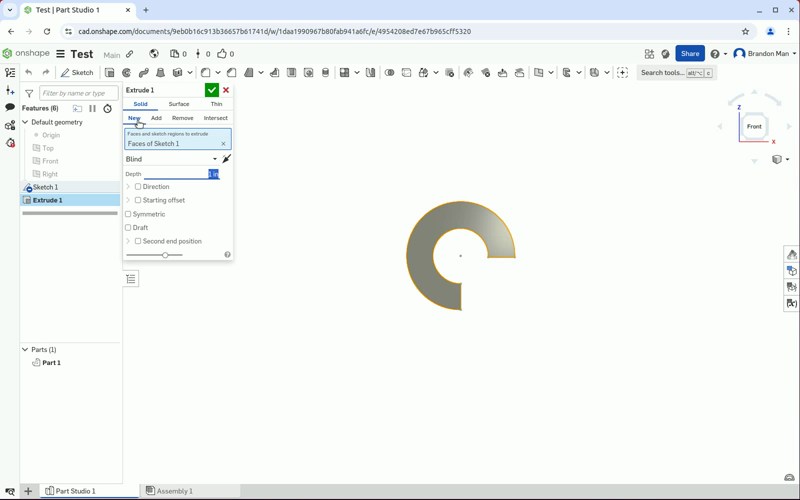
text(23.108)
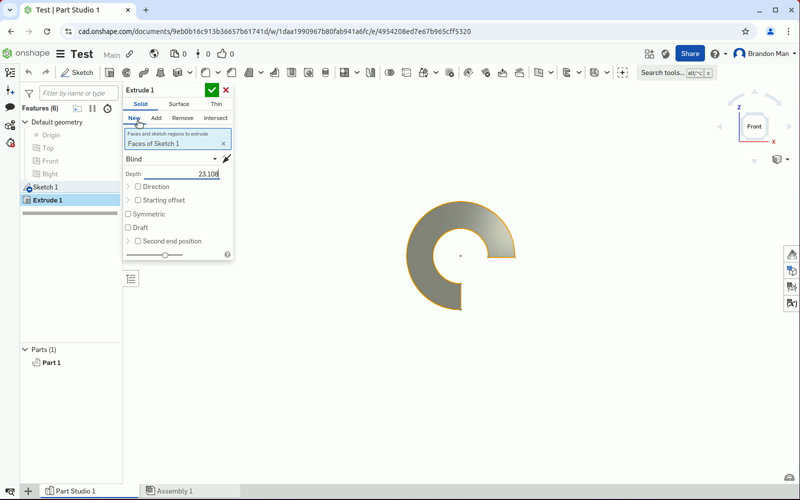
key(enter)
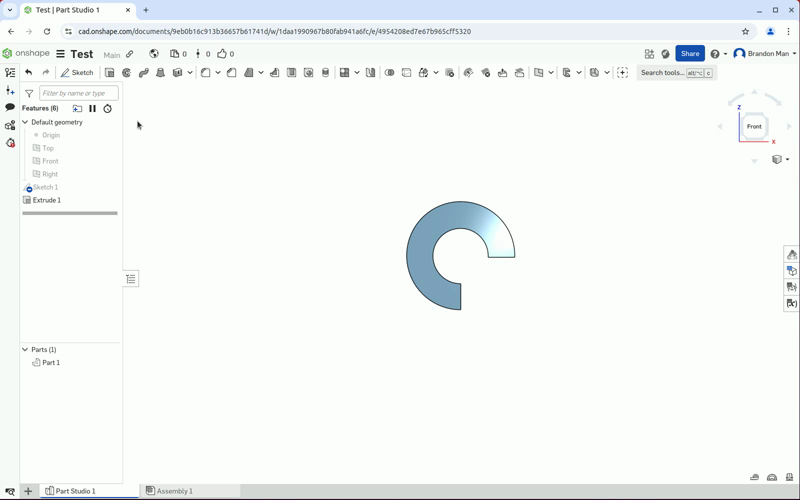
key(shift+h)
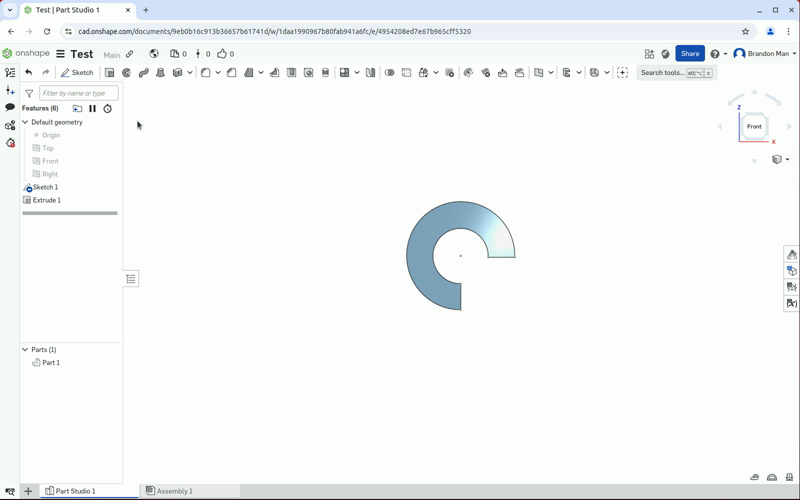
key(shift+h)
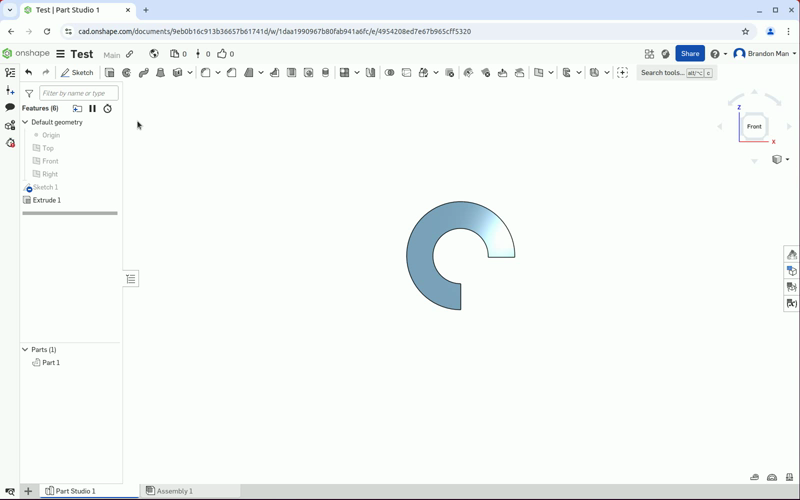
mouse_move(73, 189)
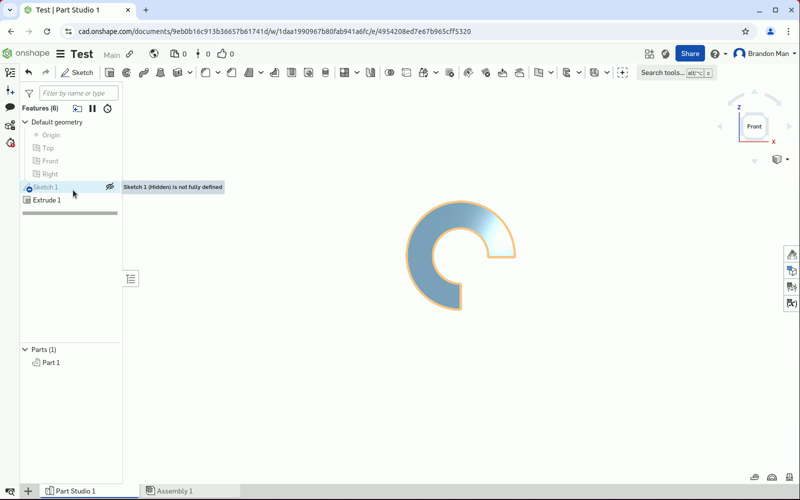
click(73, 189)
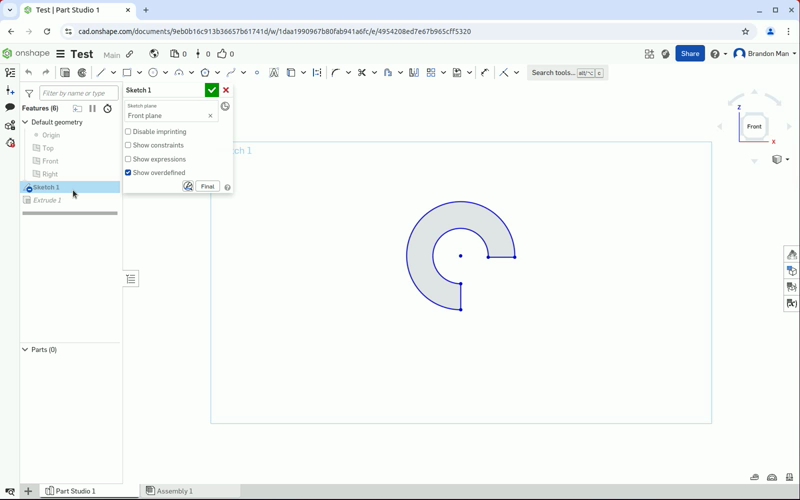
mouse_move(229, 92)
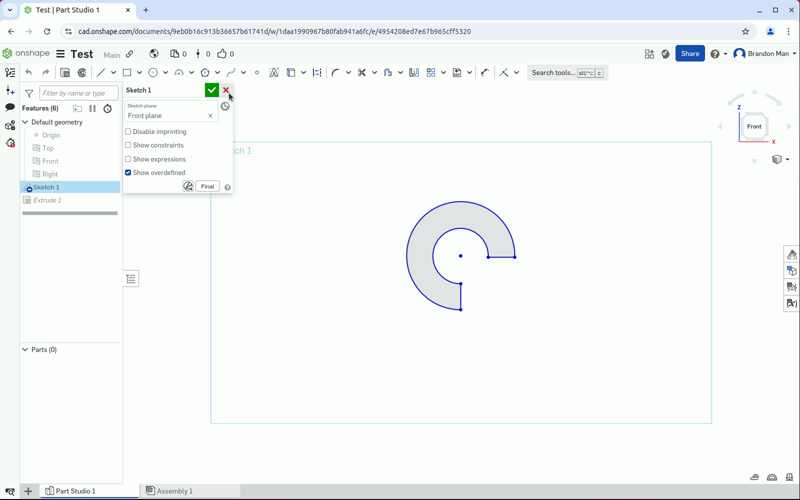
click(229, 92)
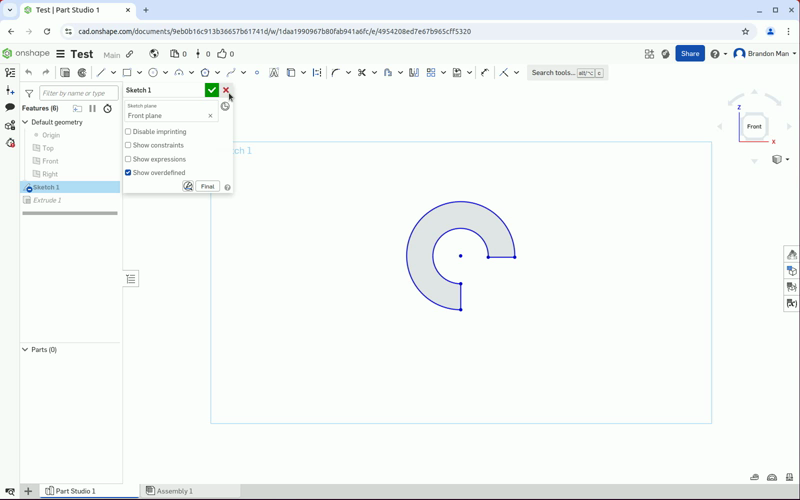
key(shift+s)
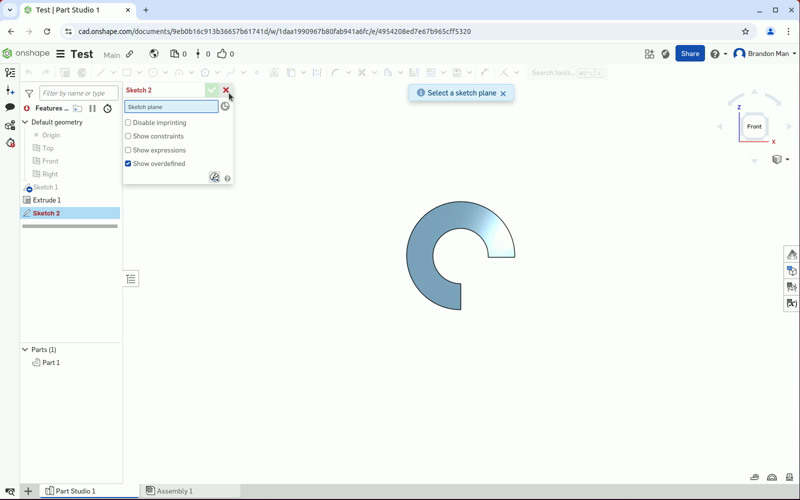
mouse_move(73, 163)
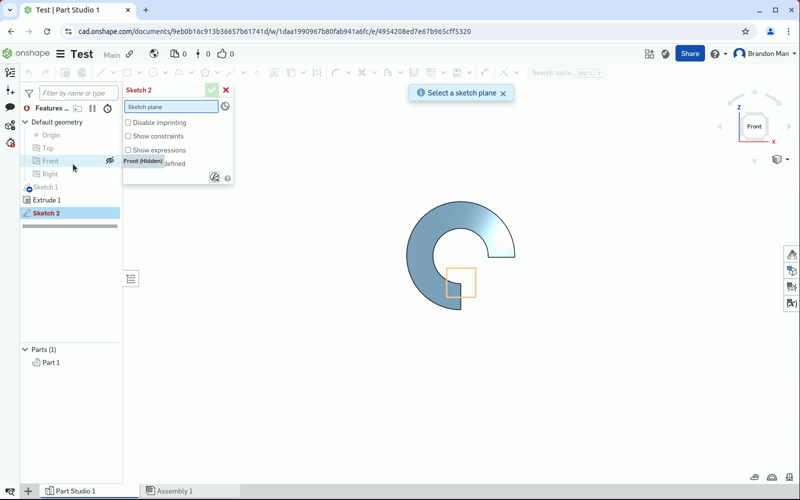
click(73, 163)
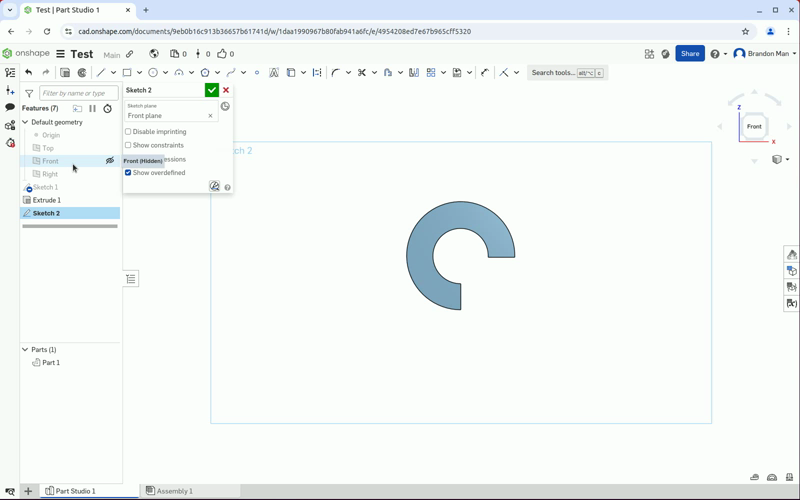
mouse_move(73, 352)
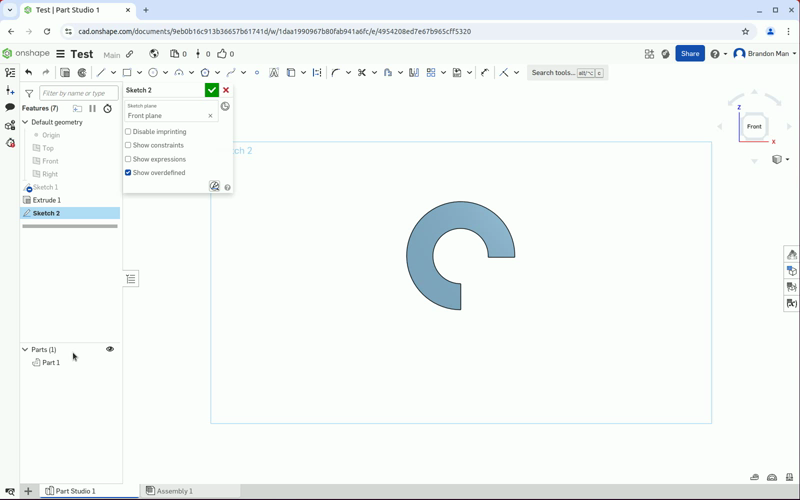
key(y)
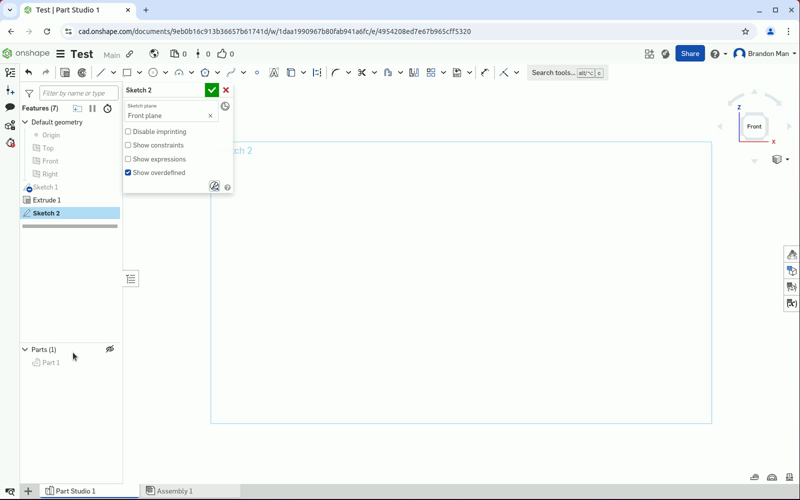
key(l)
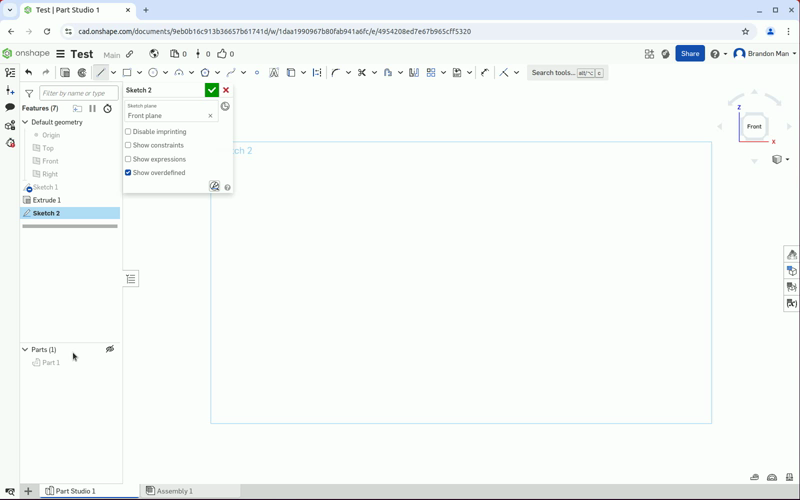
key_down(shift)
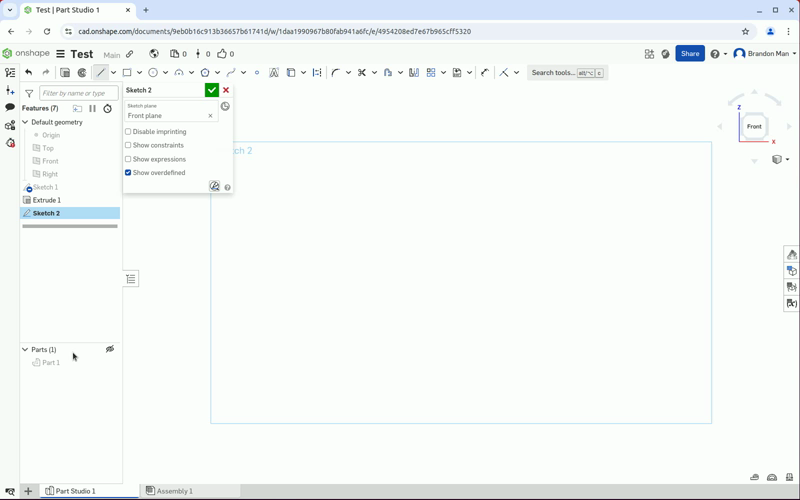
mouse_move(460, 309)
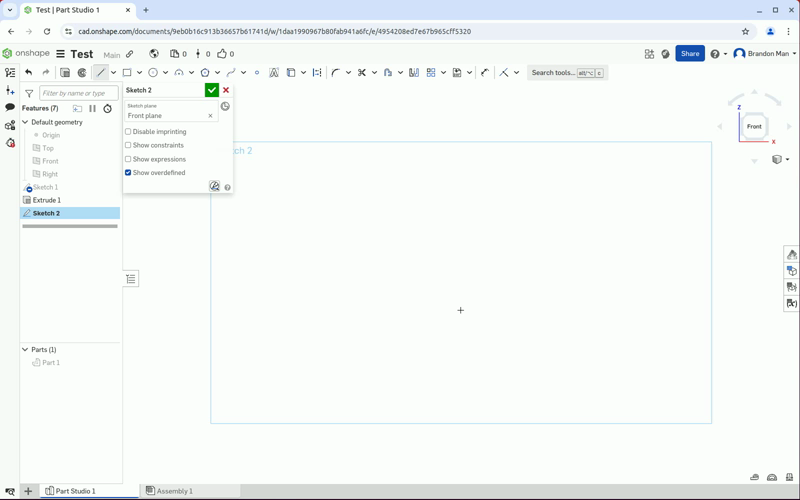
click(460, 309)
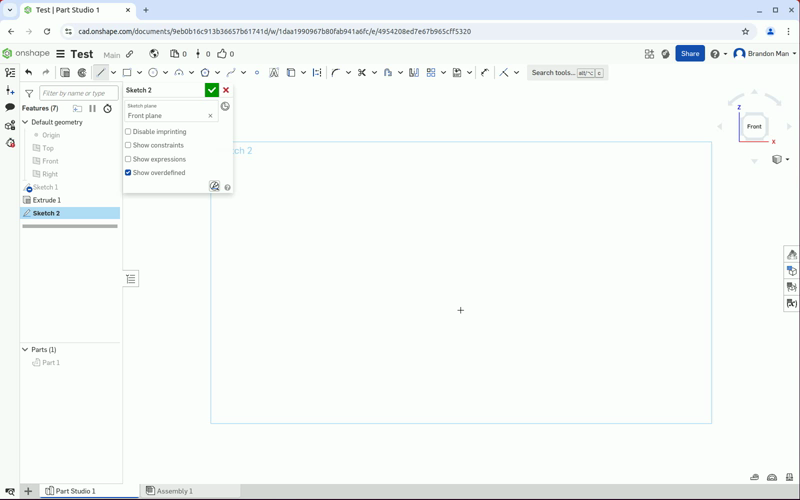
key_up(shift)
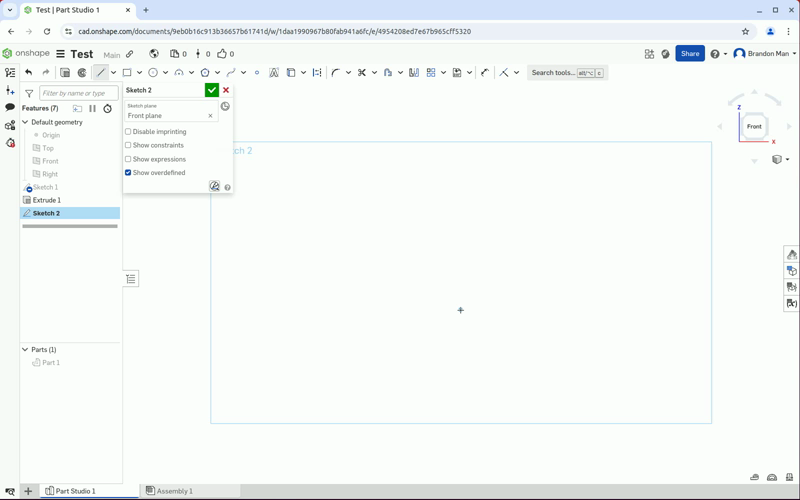
key_down(shift)
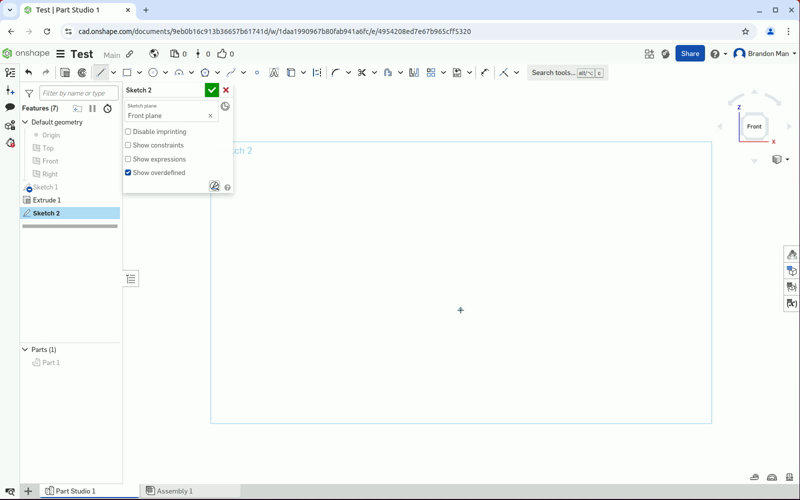
mouse_move(490, 309)
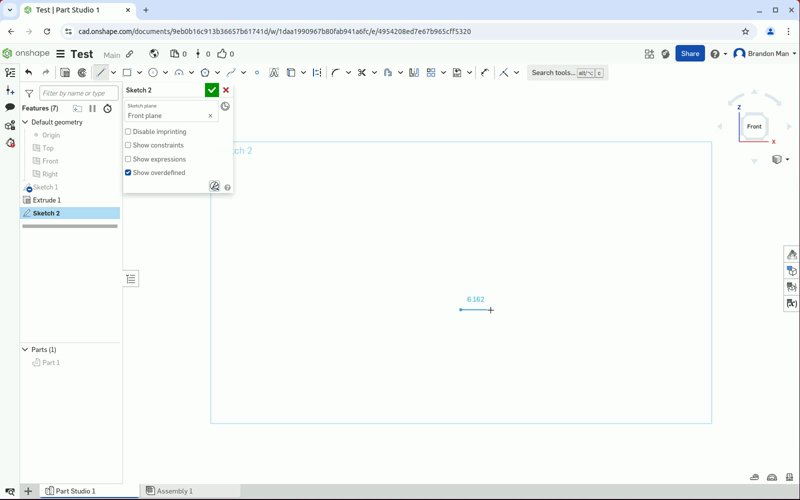
mouse_move(460, 283)
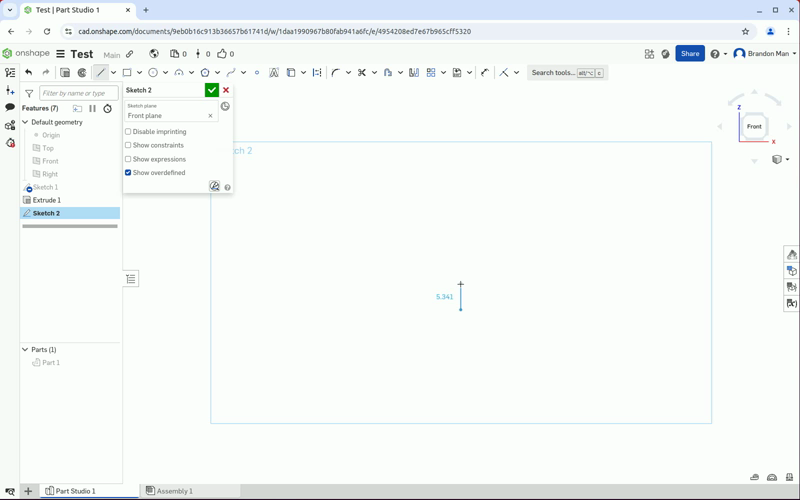
click(460, 283)
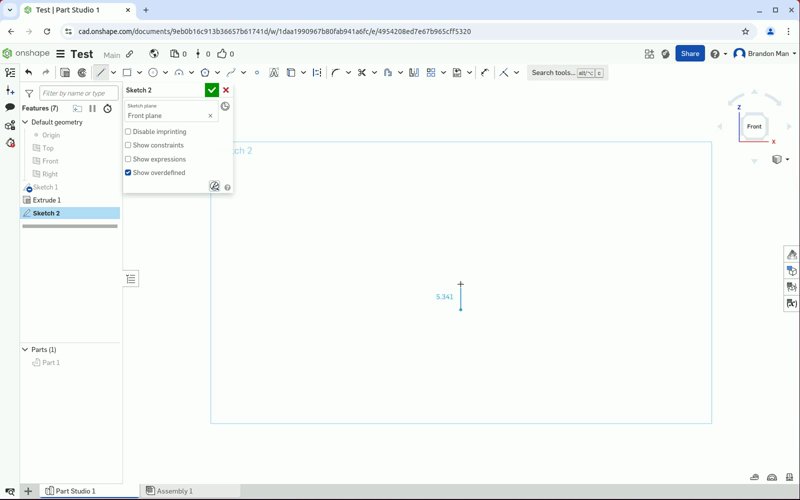
key_up(shift)
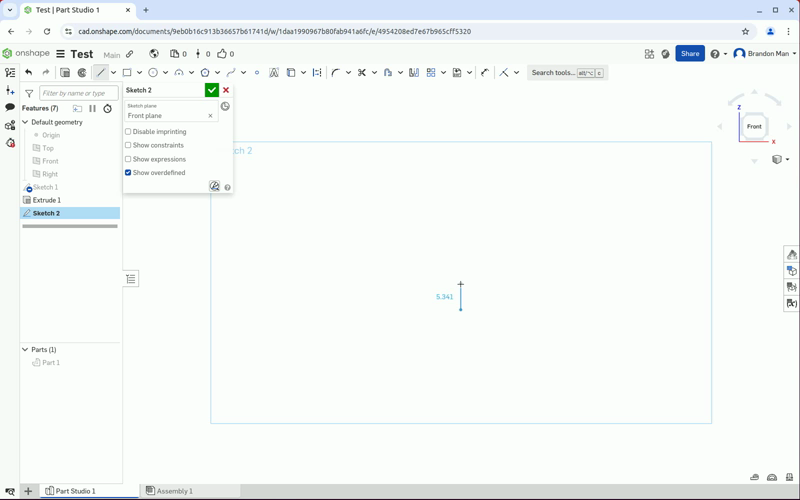
key(esc)
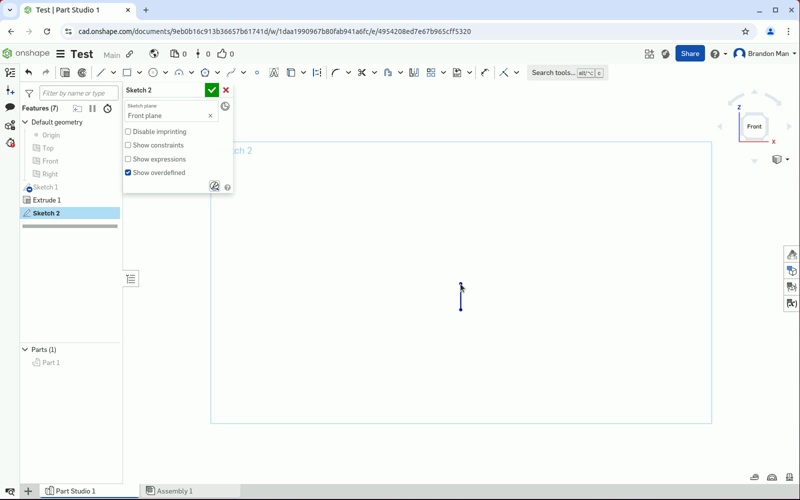
key(a)
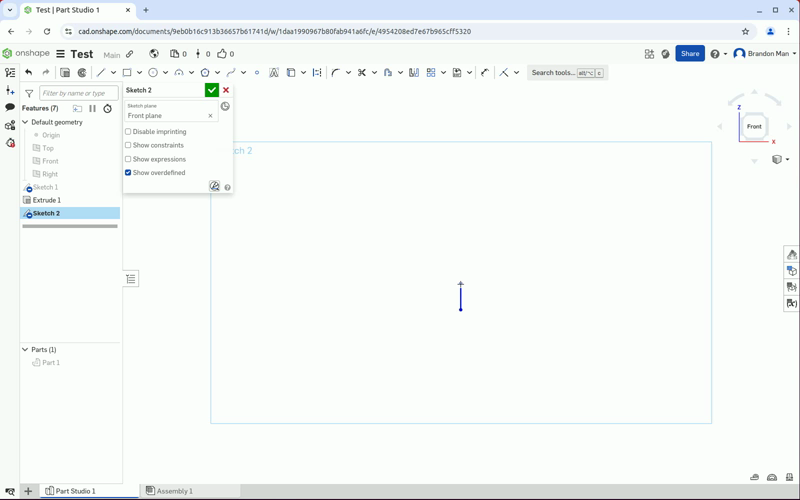
mouse_move(460, 283)
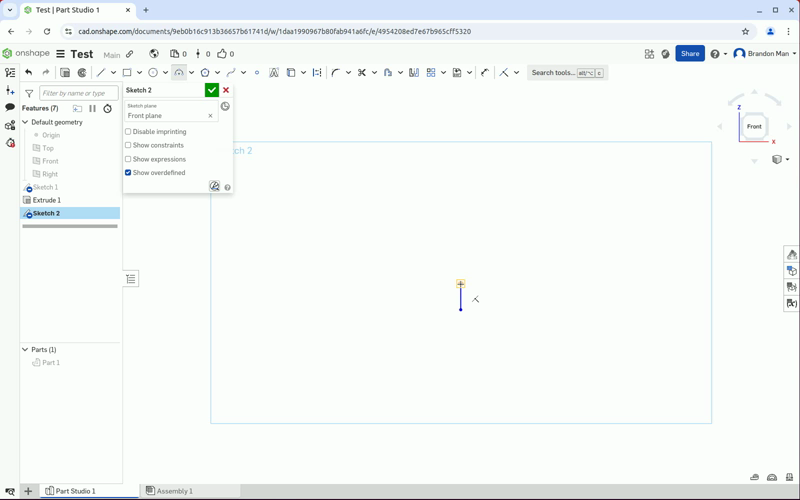
click(460, 283)
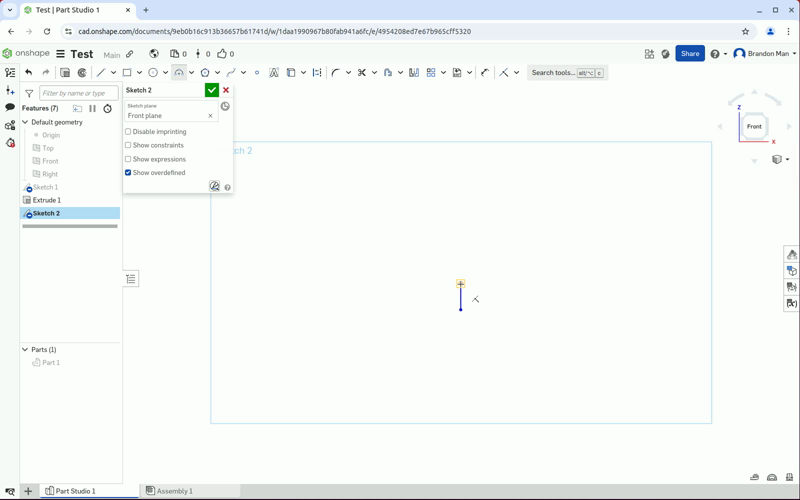
key_down(shift)
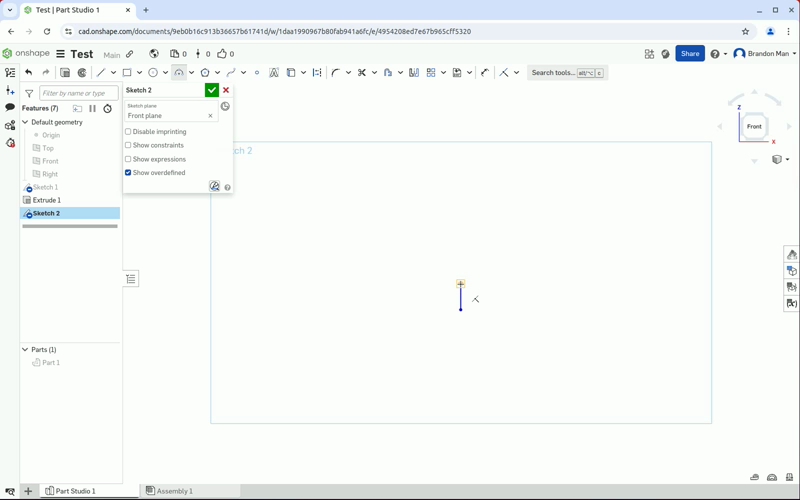
mouse_move(488, 257)
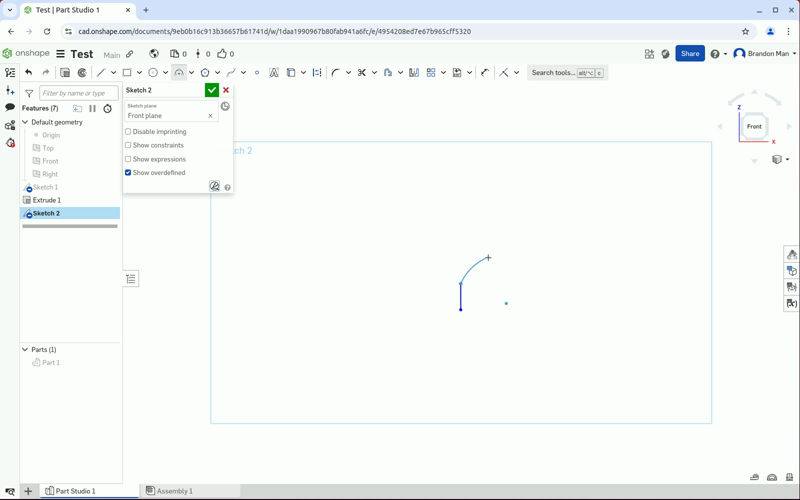
click(488, 257)
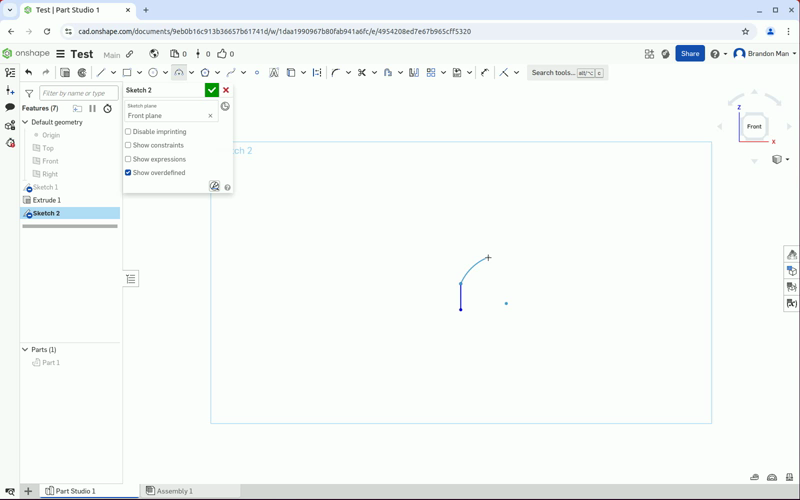
mouse_move(441, 235)
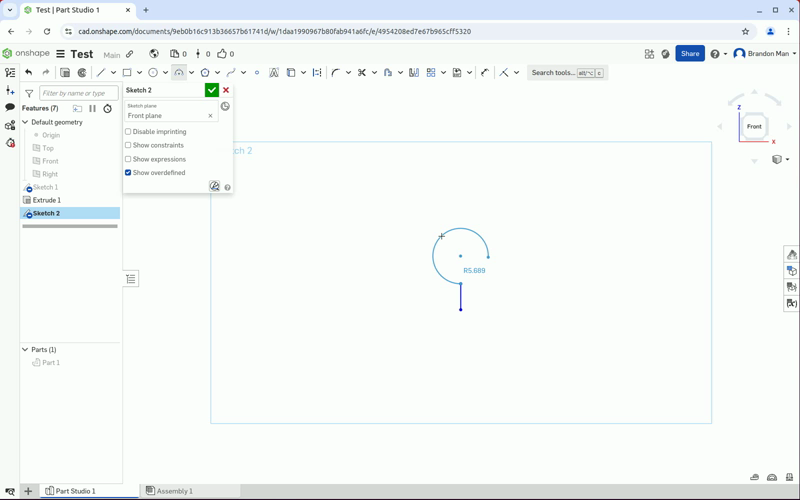
click(441, 235)
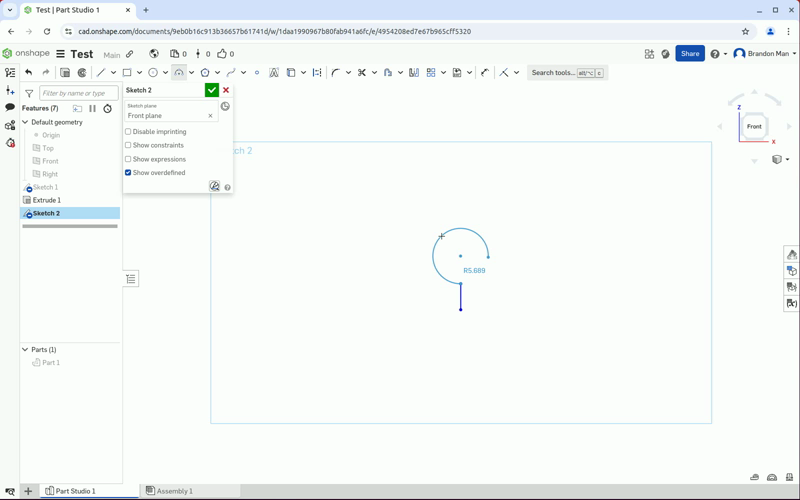
key_up(shift)
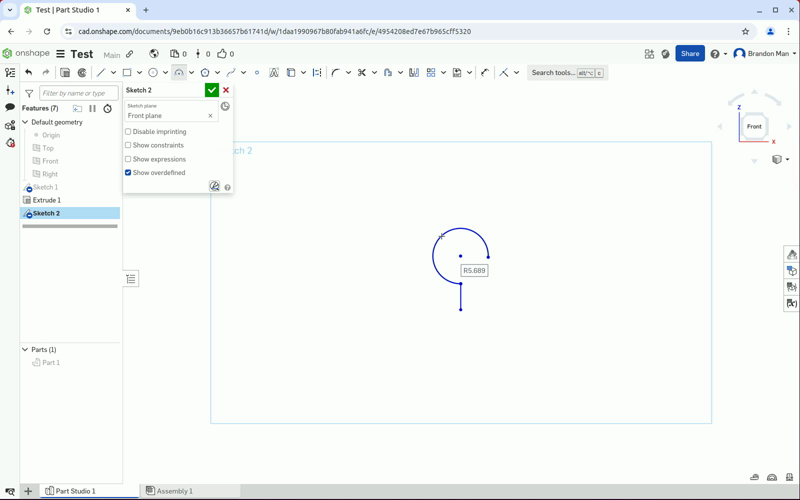
key(esc)
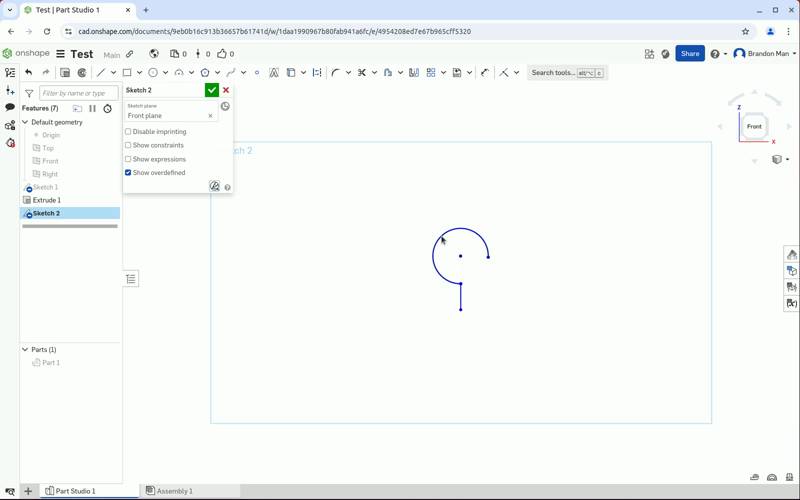
key(l)
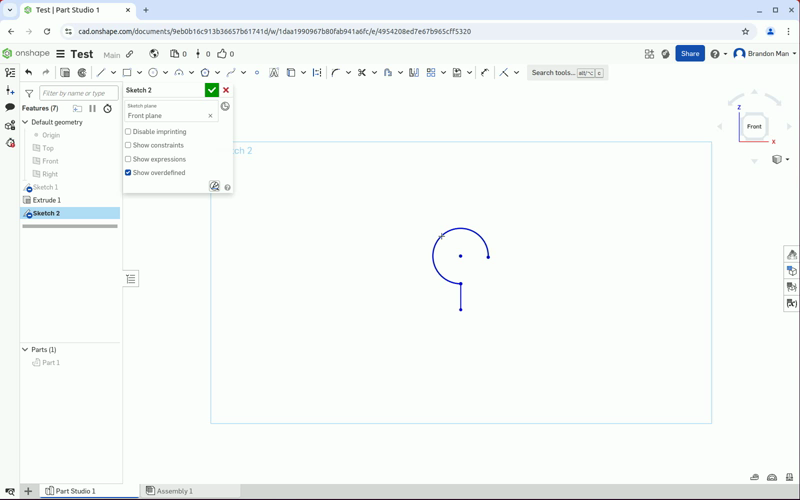
mouse_move(488, 257)
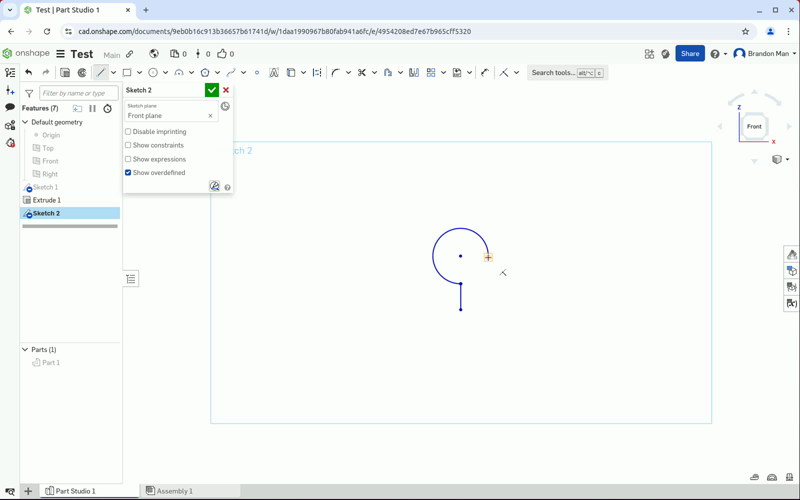
click(488, 257)
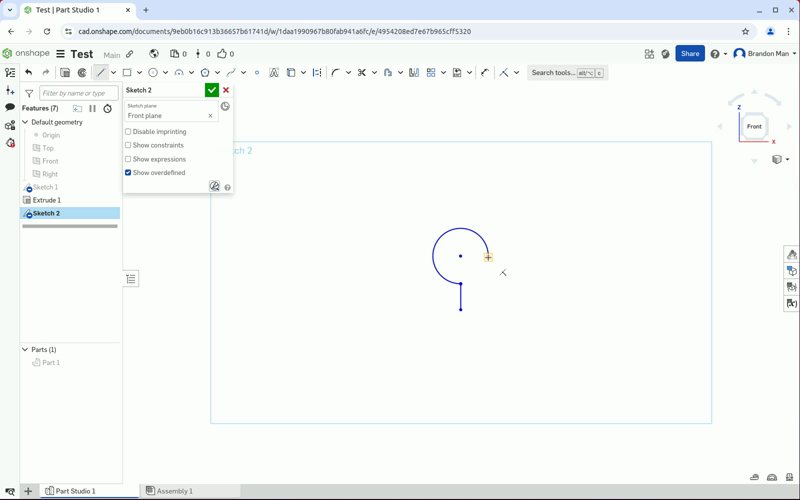
key_down(shift)
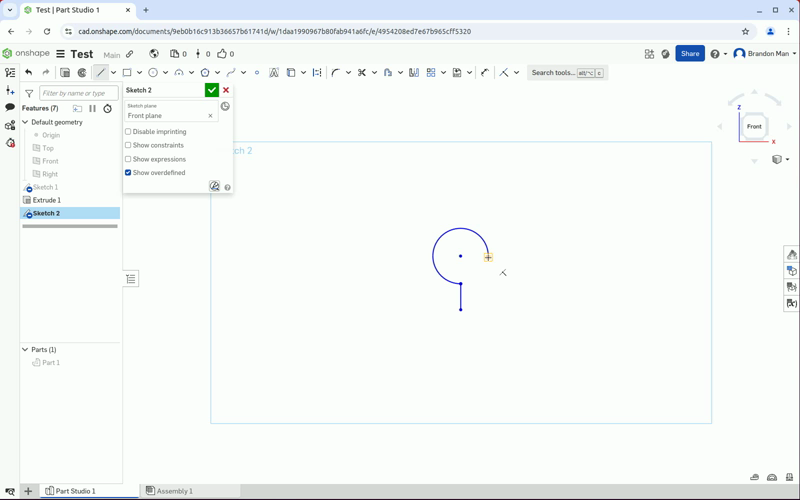
mouse_move(518, 257)
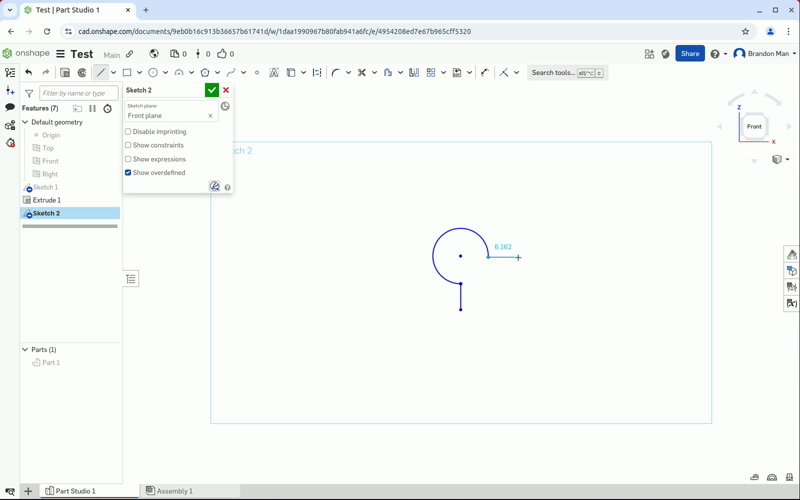
mouse_move(514, 257)
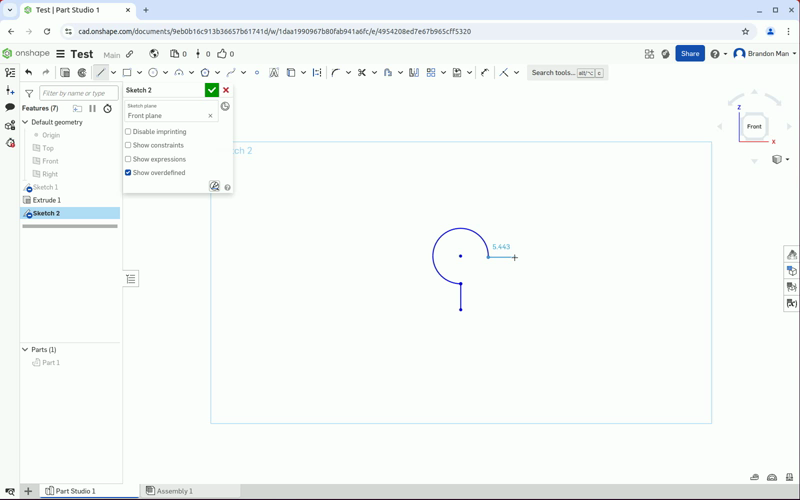
click(514, 257)
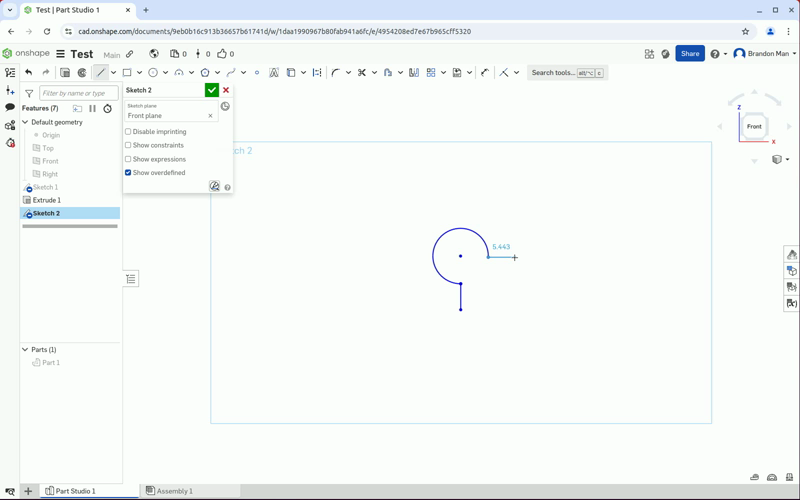
key_up(shift)
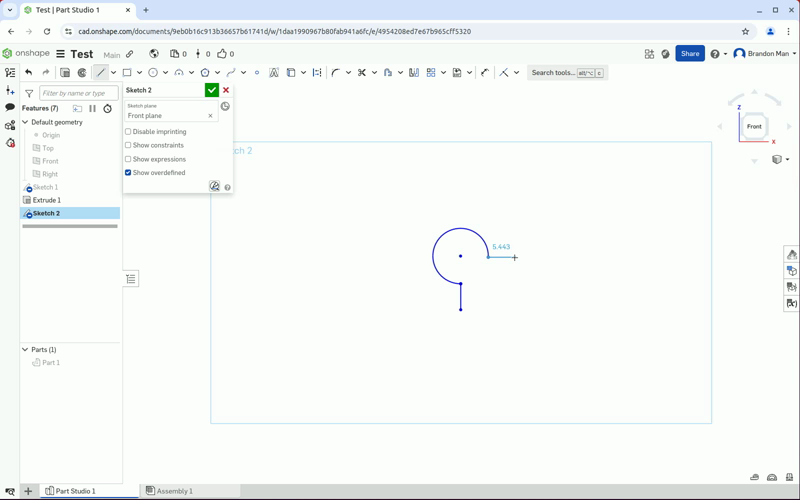
key(esc)
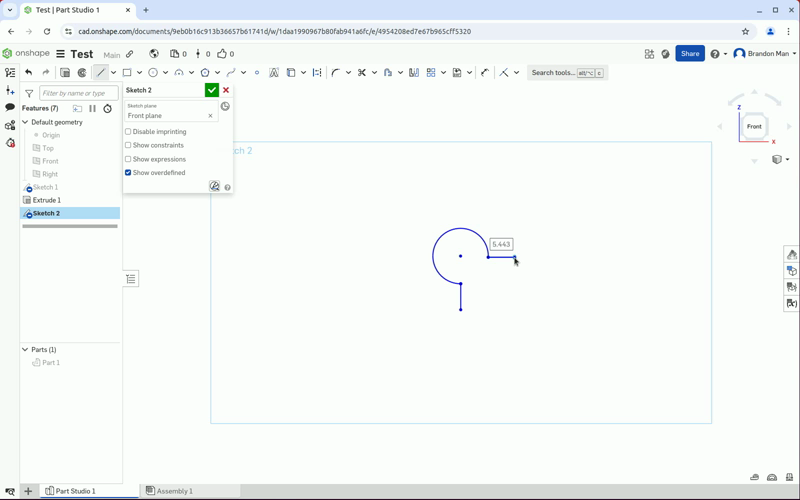
key(a)
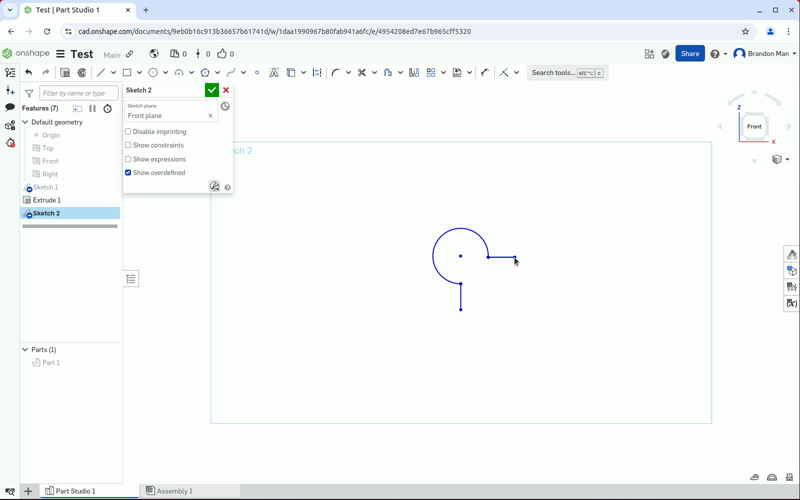
mouse_move(514, 257)
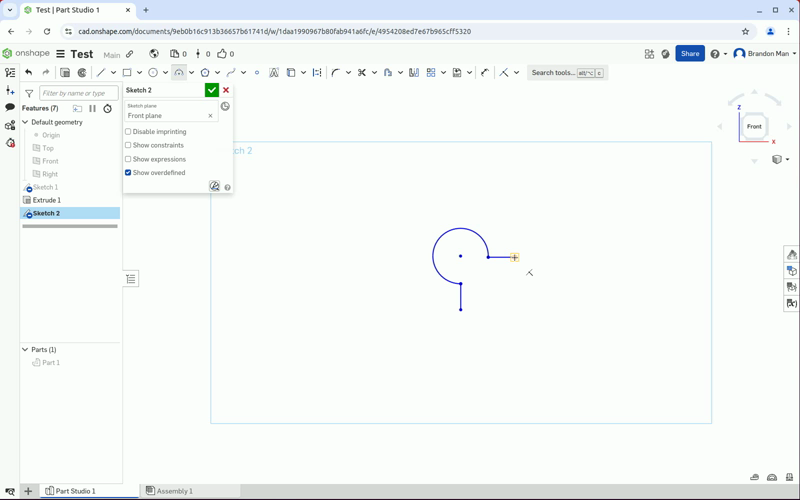
click(514, 257)
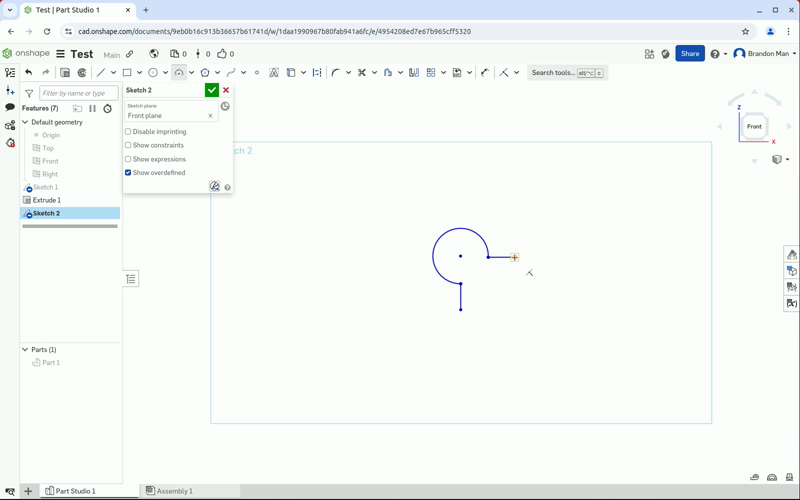
mouse_move(460, 309)
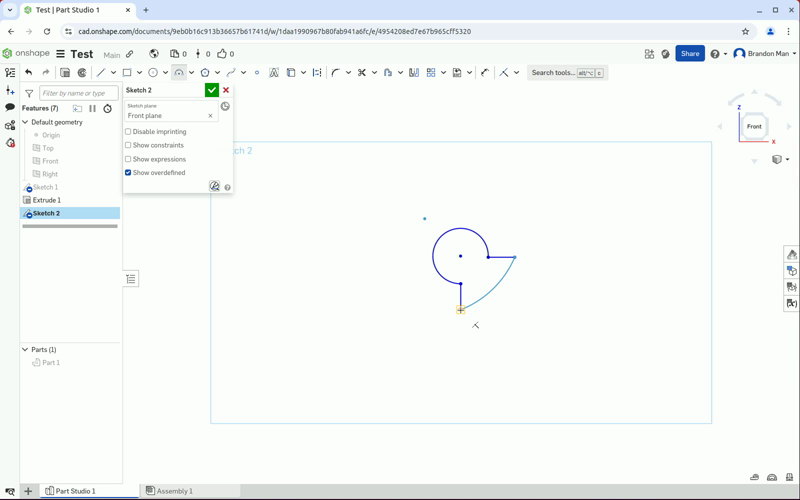
click(460, 309)
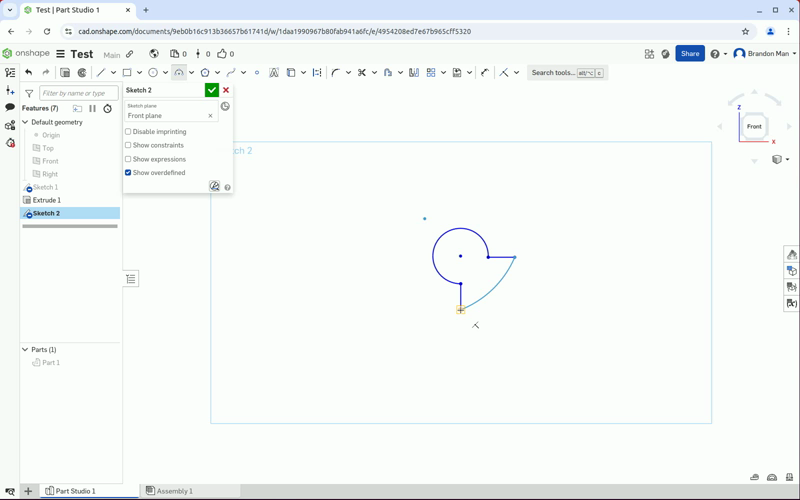
key_down(shift)
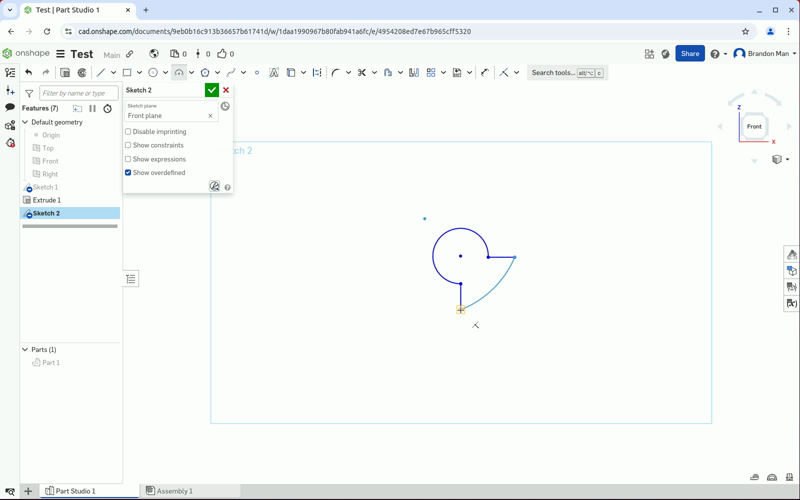
mouse_move(422, 217)
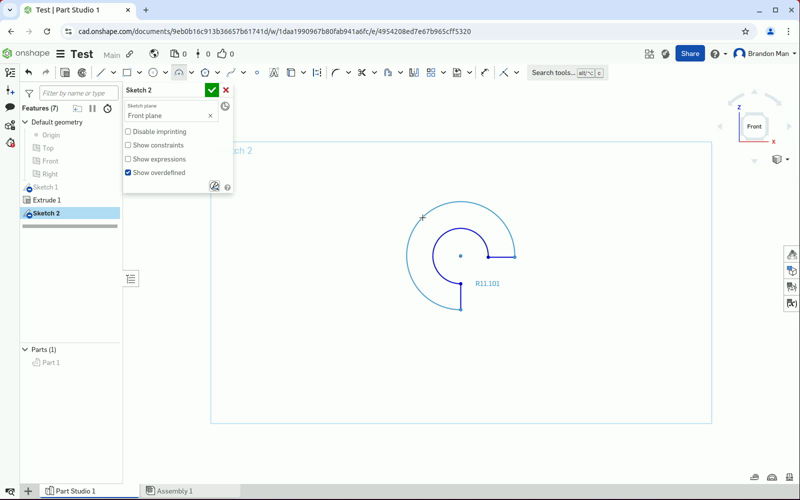
click(422, 217)
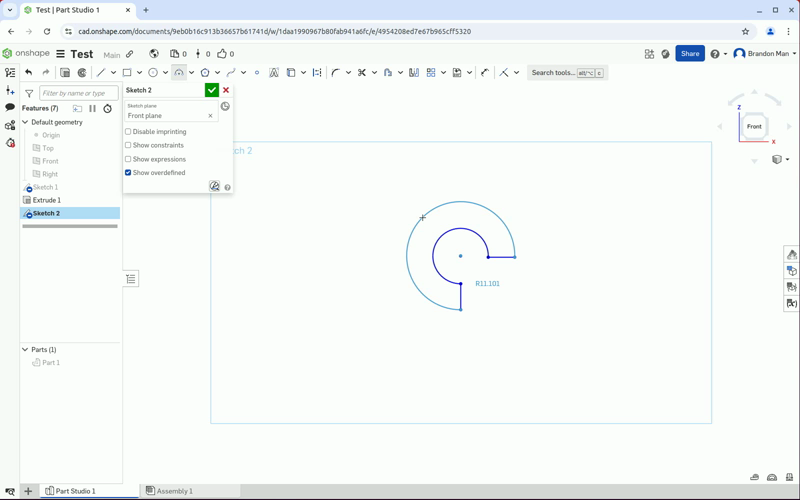
key_up(shift)
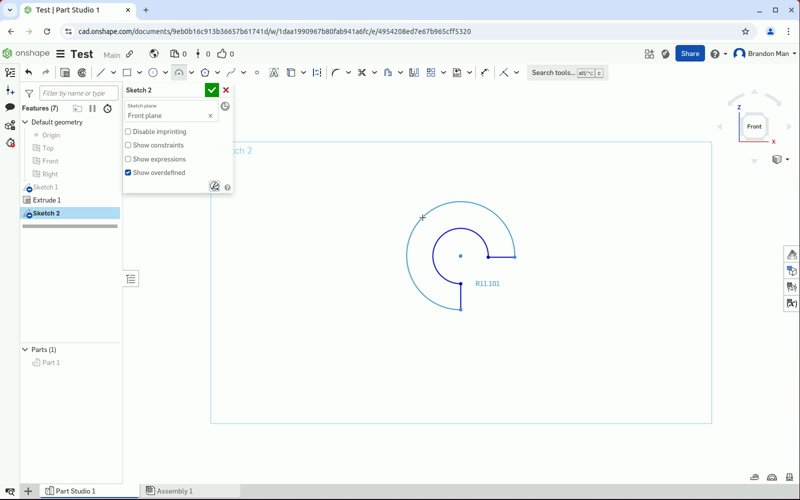
key(esc)
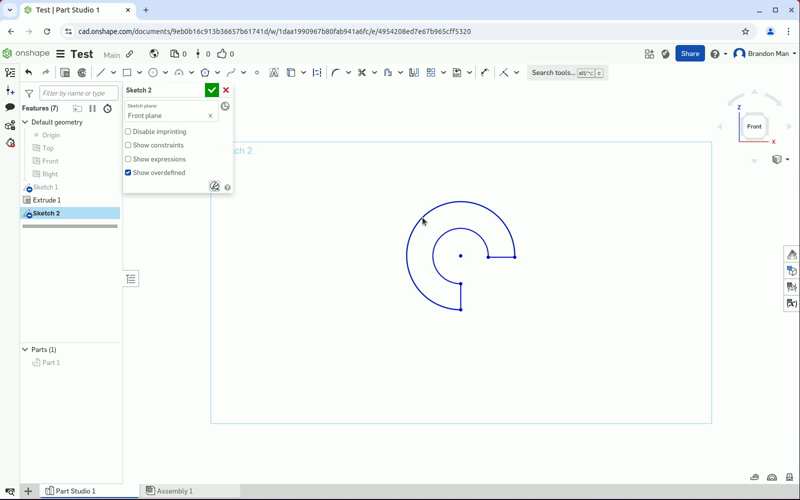
mouse_move(420, 268)
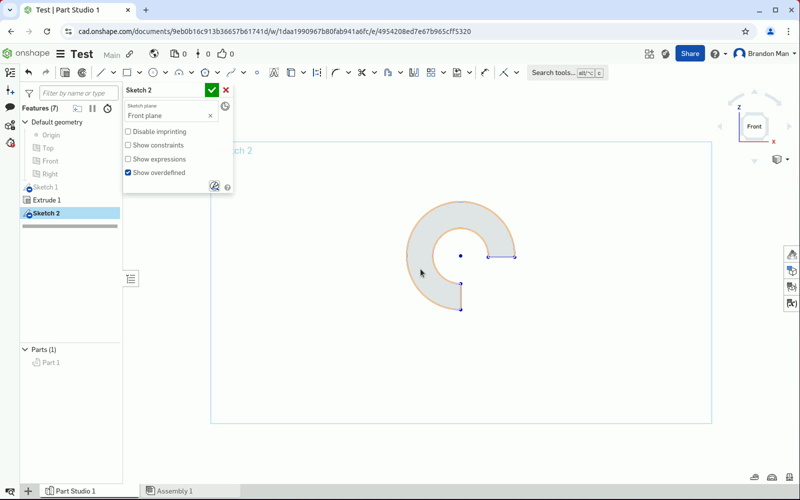
click(420, 268)
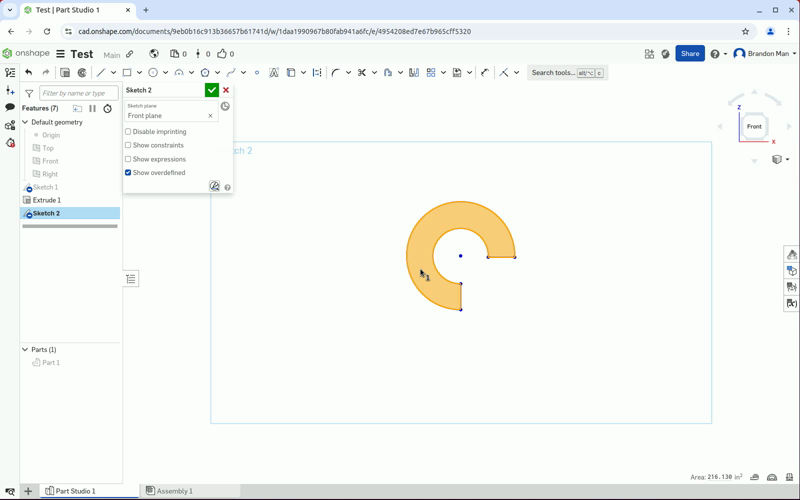
mouse_move(73, 352)
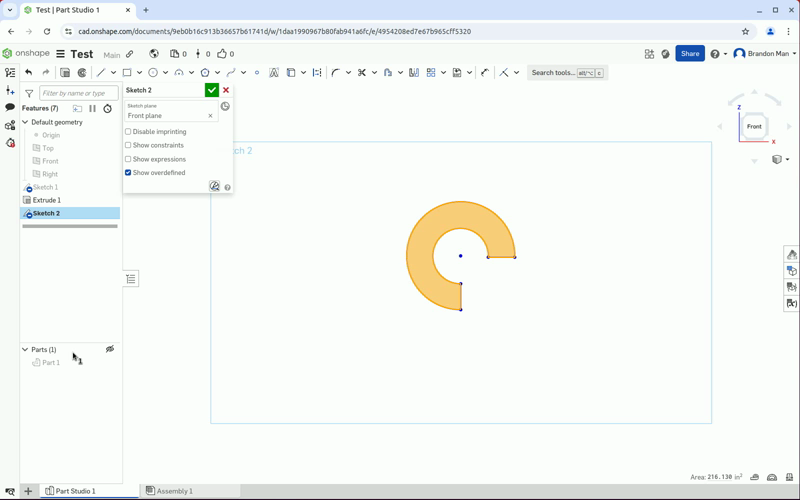
key(shift+y)
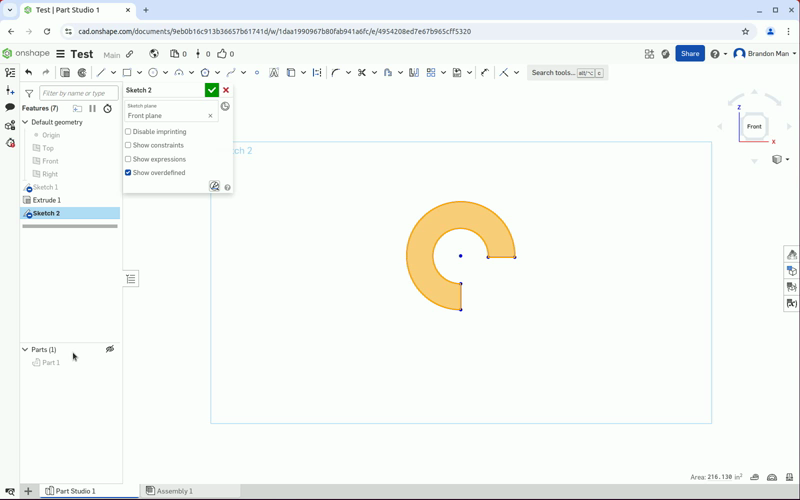
key(shift+e)
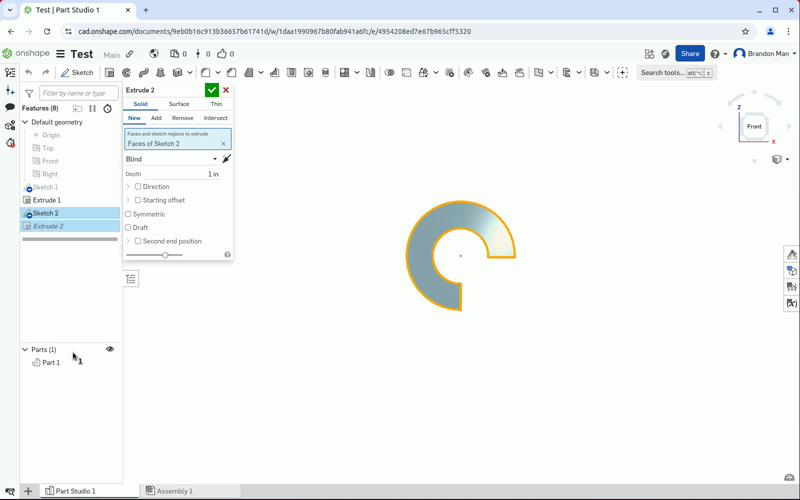
mouse_move(143, 106)
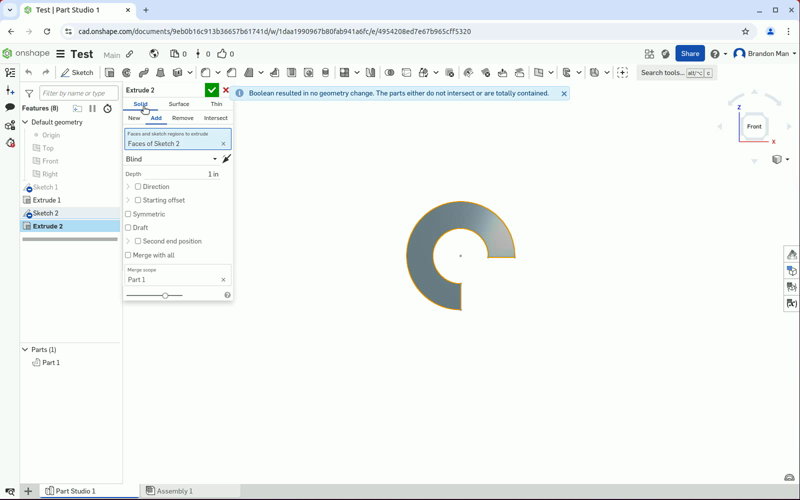
click(143, 106)
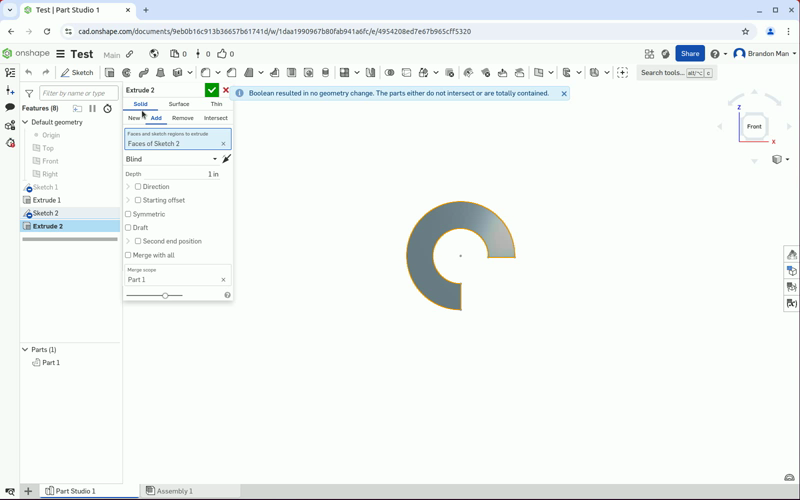
mouse_move(137, 120)
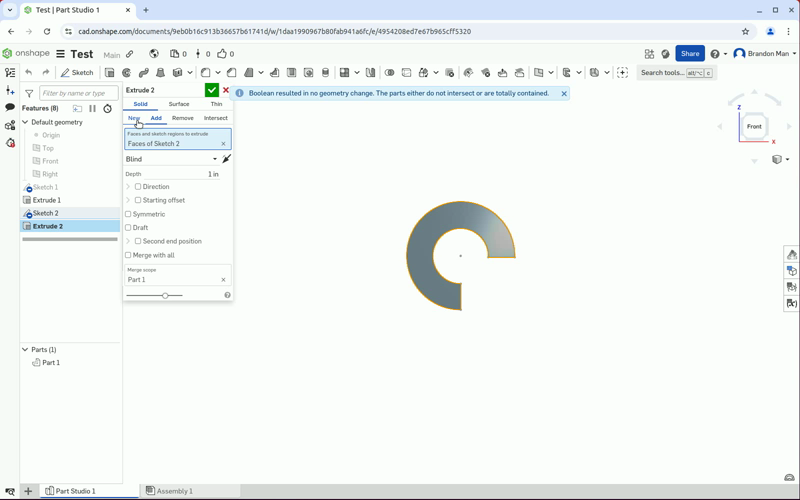
click(137, 120)
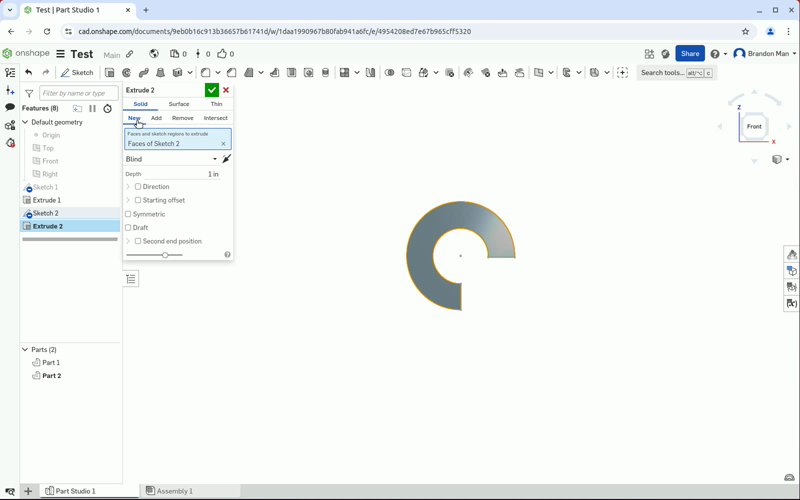
key(tab, 4)
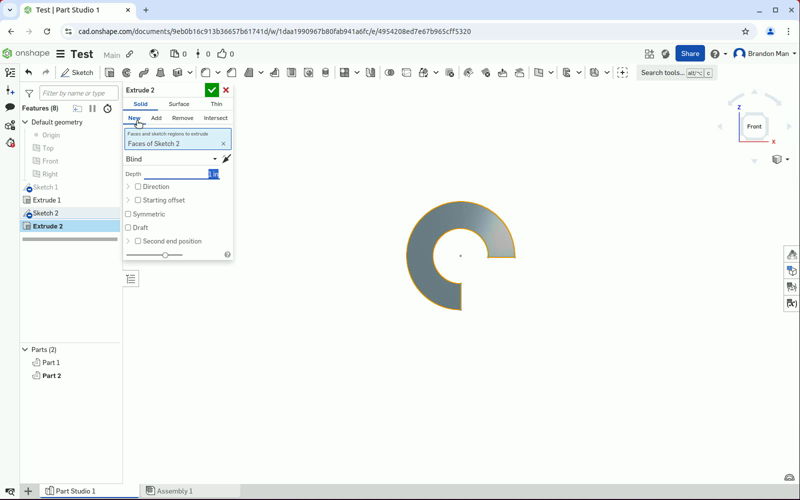
text(23.108)
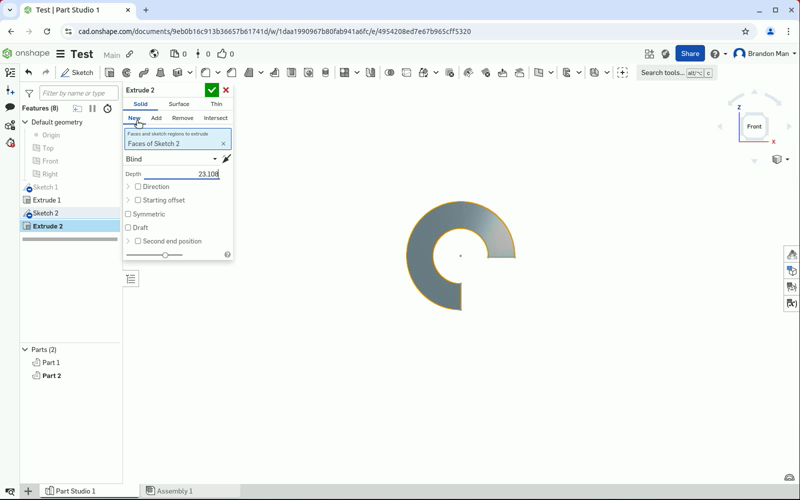
key(enter)
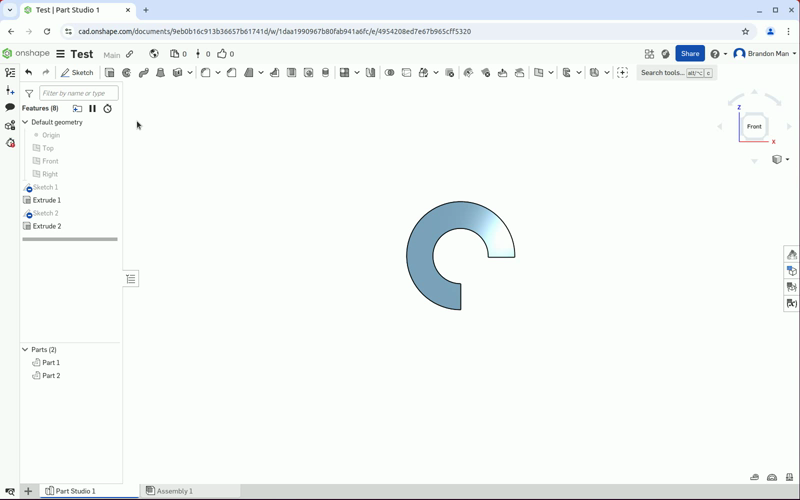
key(shift+h)
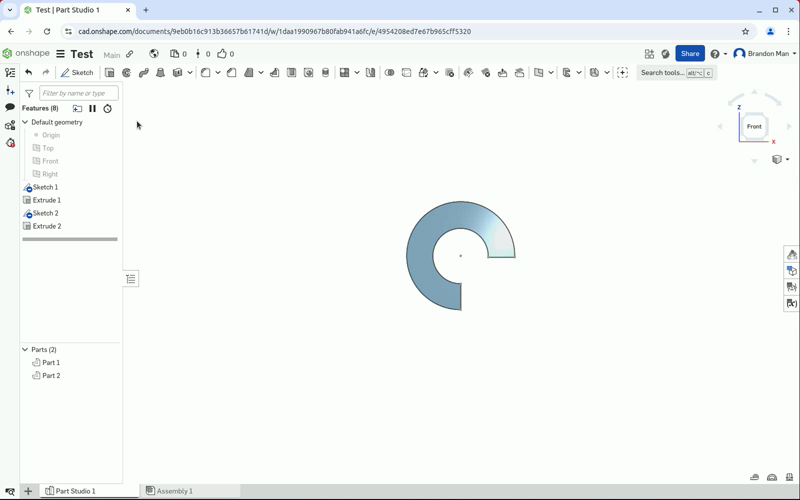
key(shift+h)
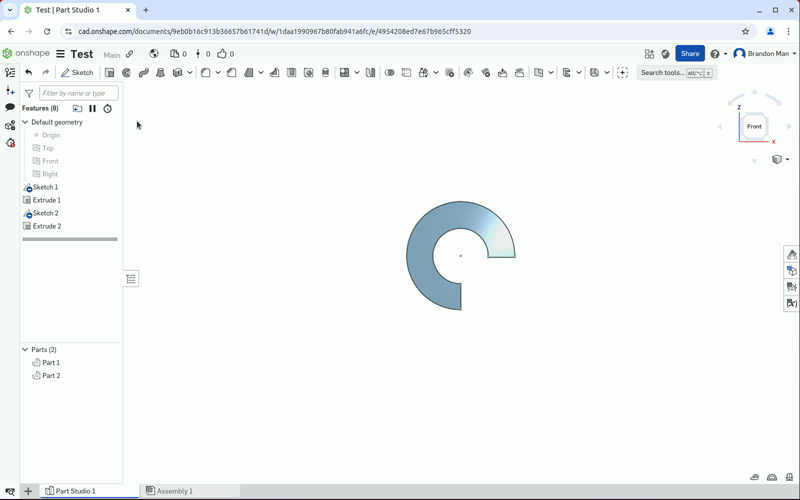
key(shift+7)
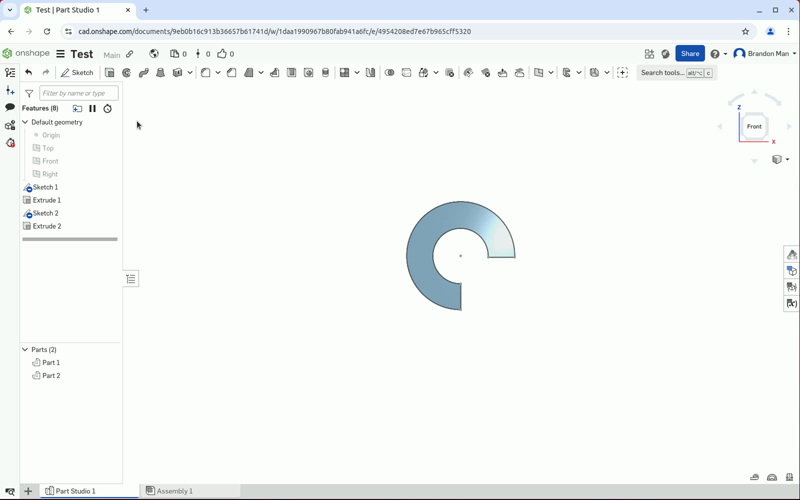
key(left, 2)
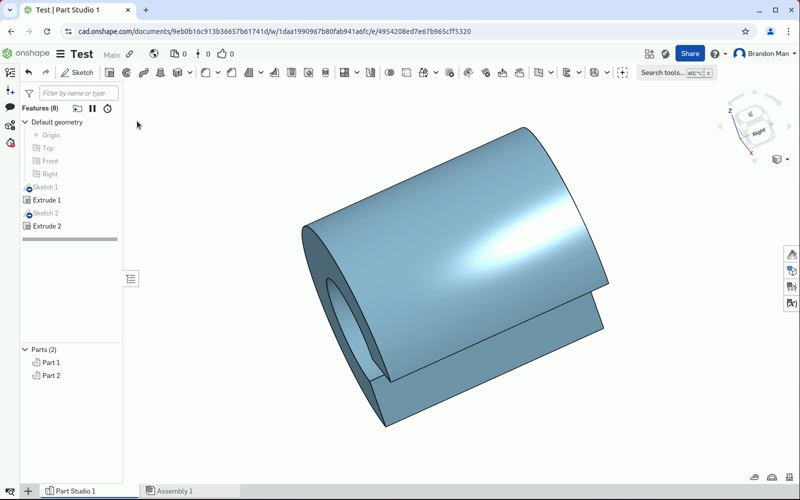
key(down, 2)
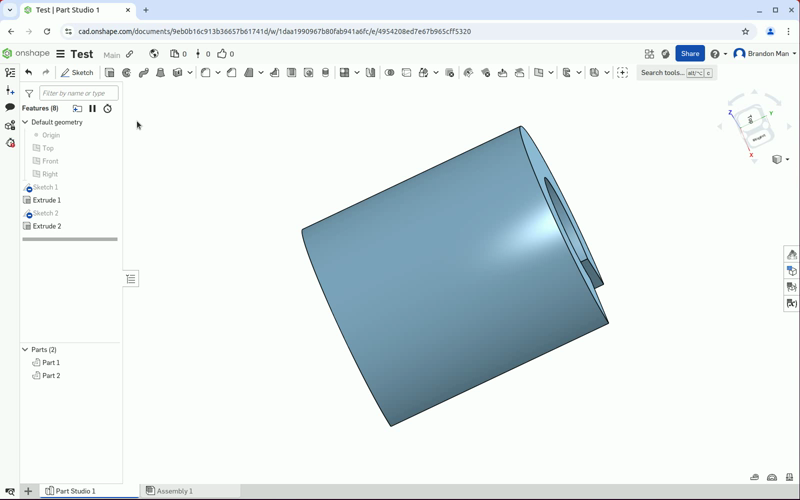
key(up, 2)
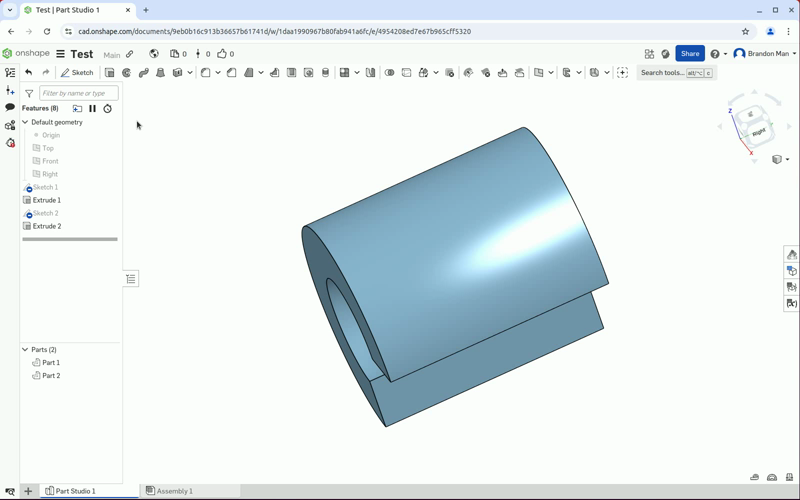
key(right, 2)
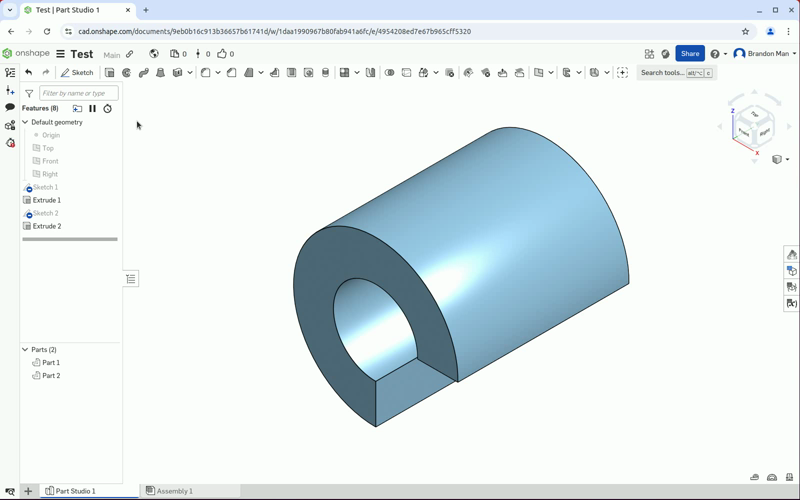
mouse_move(73, 189)
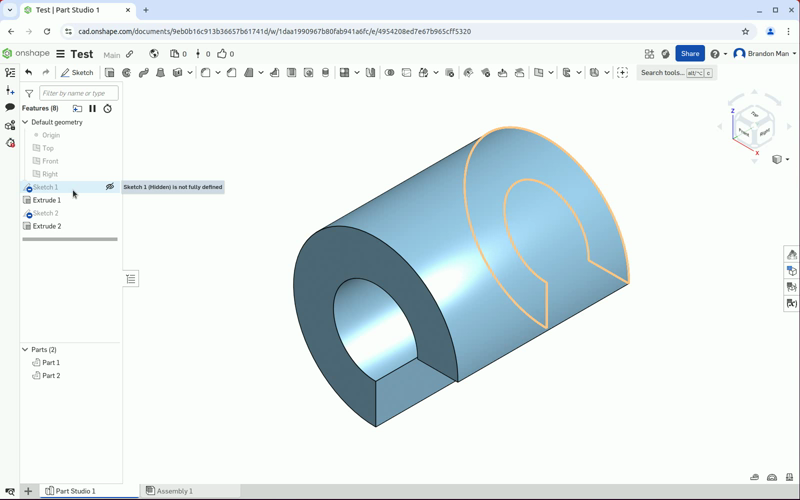
click(73, 189)